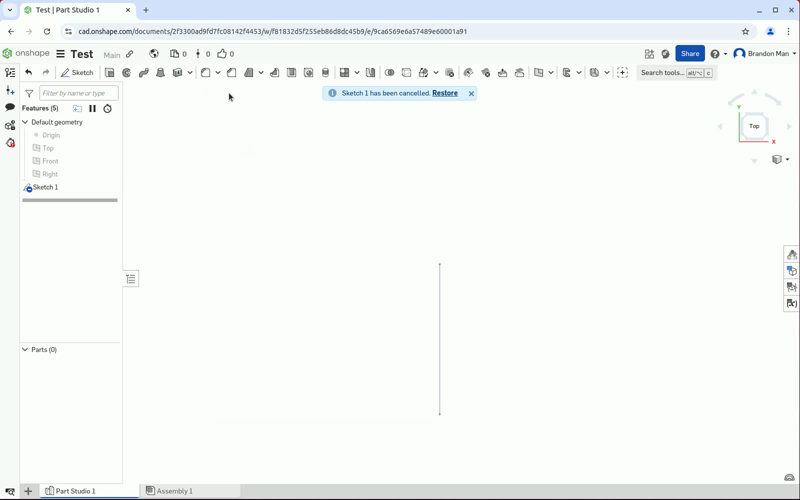
key(shift+h)
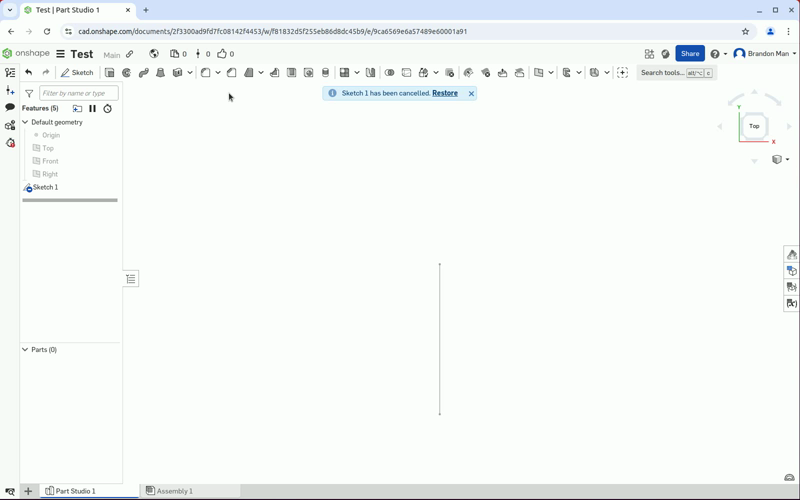
key(shift+s)
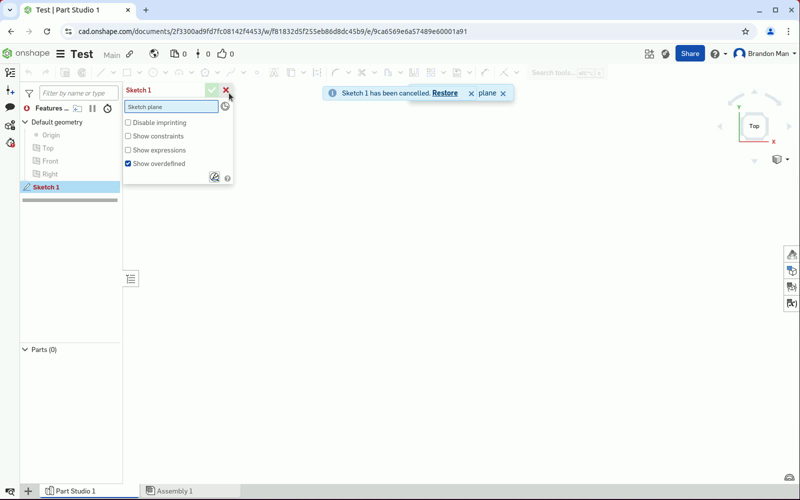
mouse_move(73, 150)
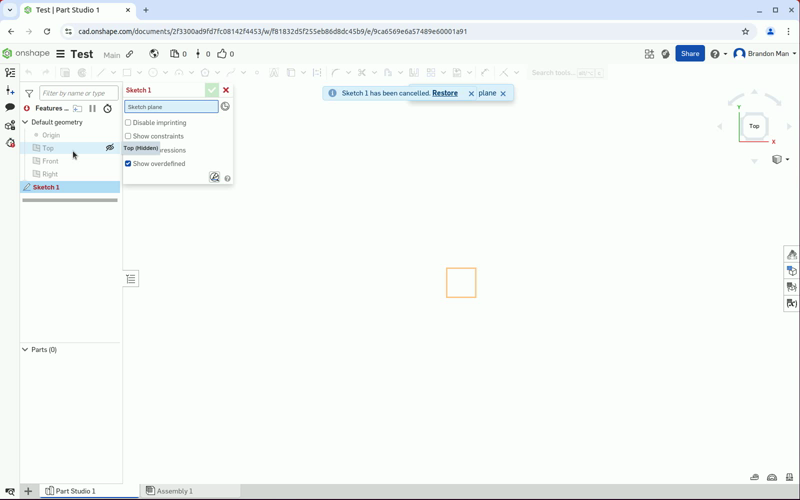
click(73, 150)
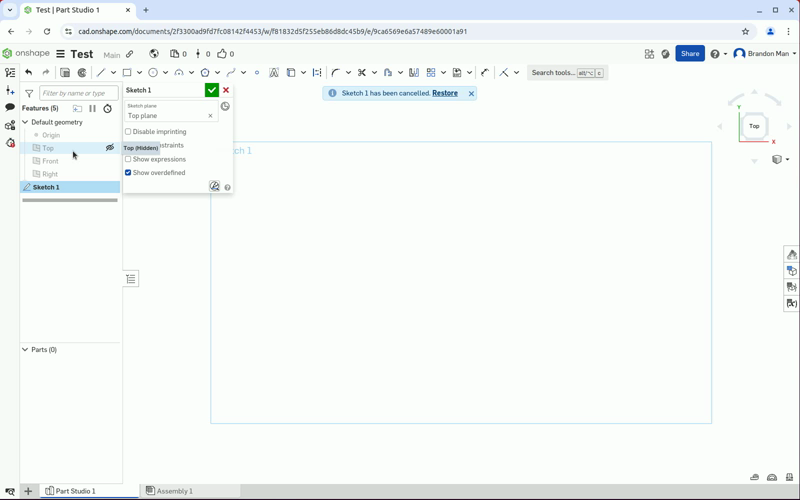
mouse_move(73, 352)
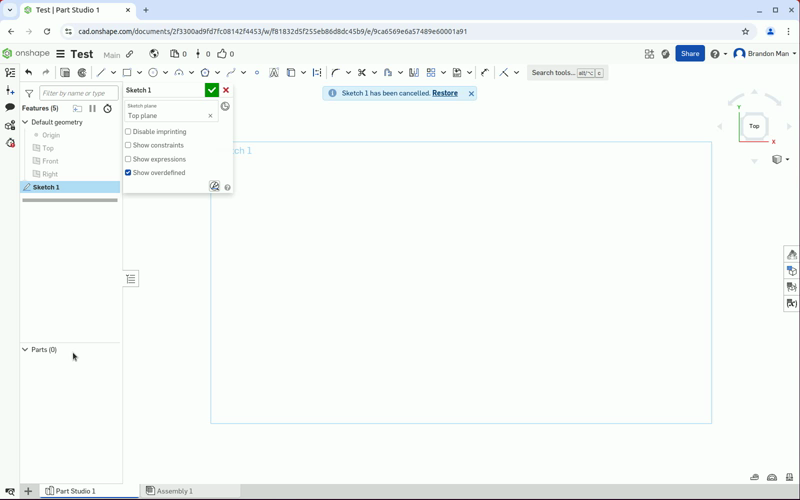
key(y)
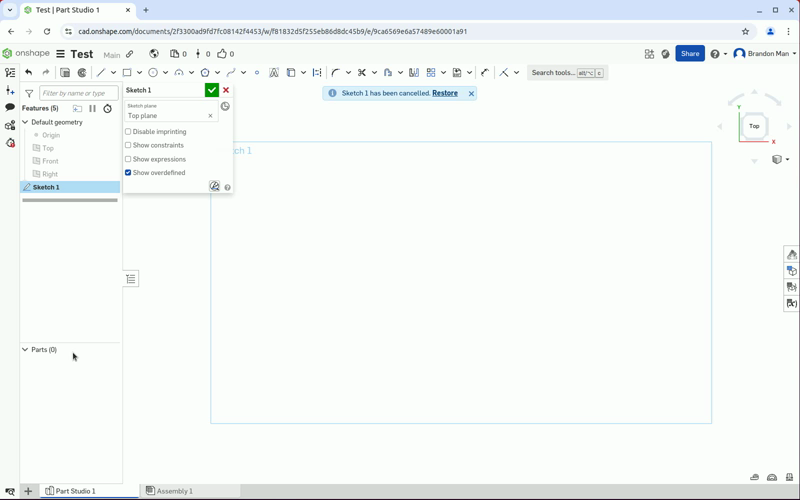
key(l)
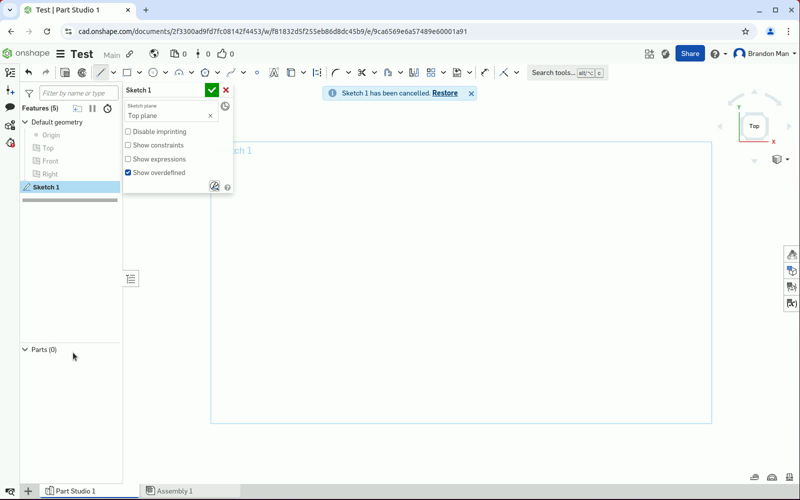
key_down(shift)
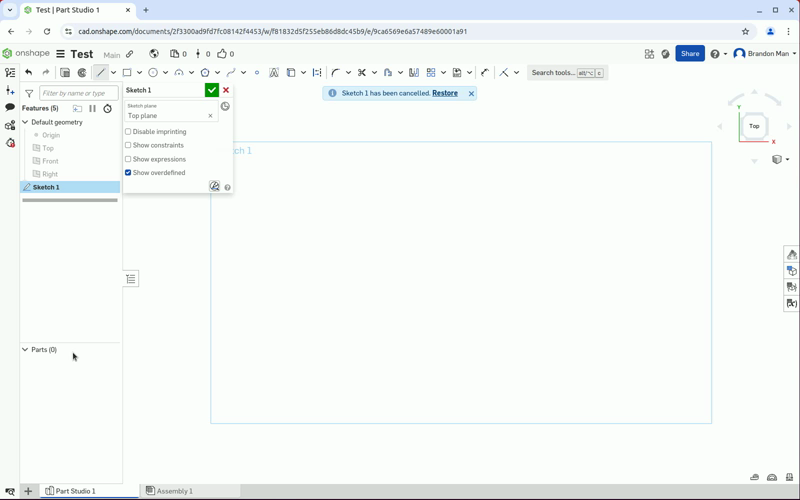
mouse_move(438, 294)
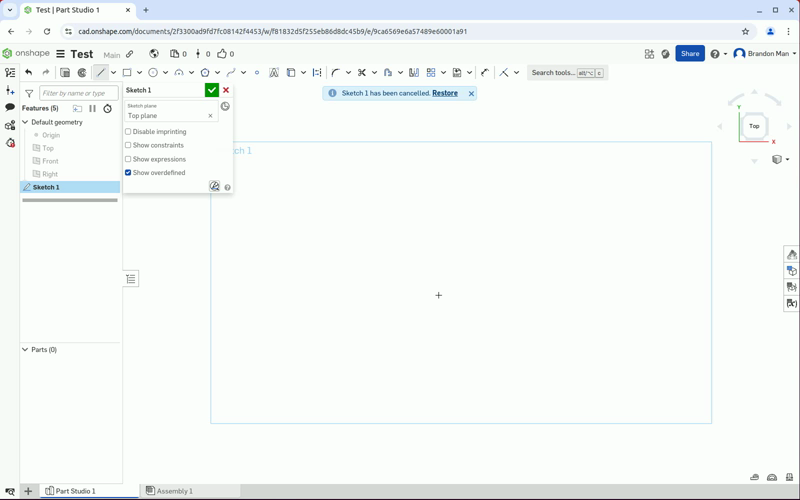
click(438, 294)
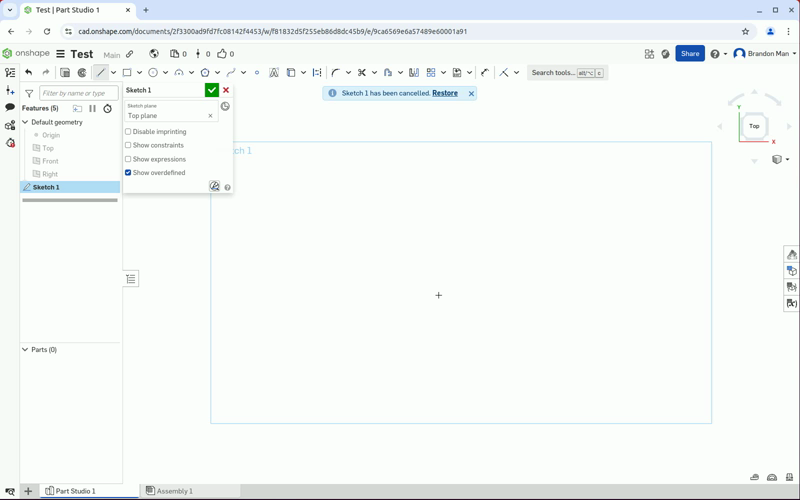
key_up(shift)
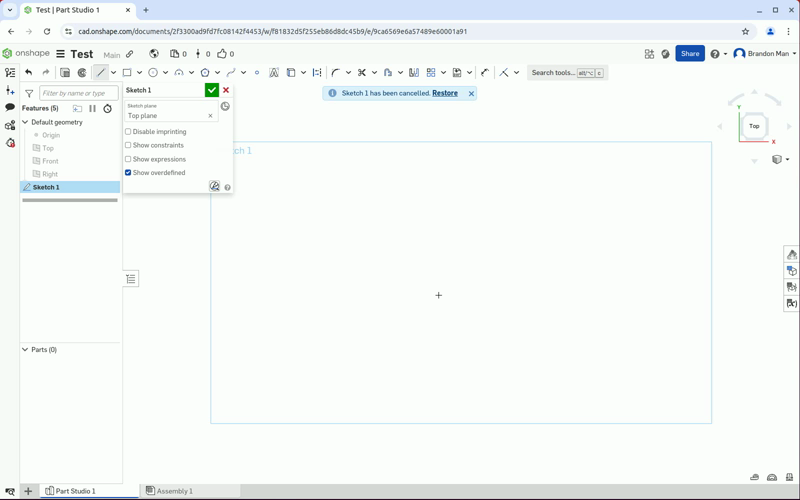
key_down(shift)
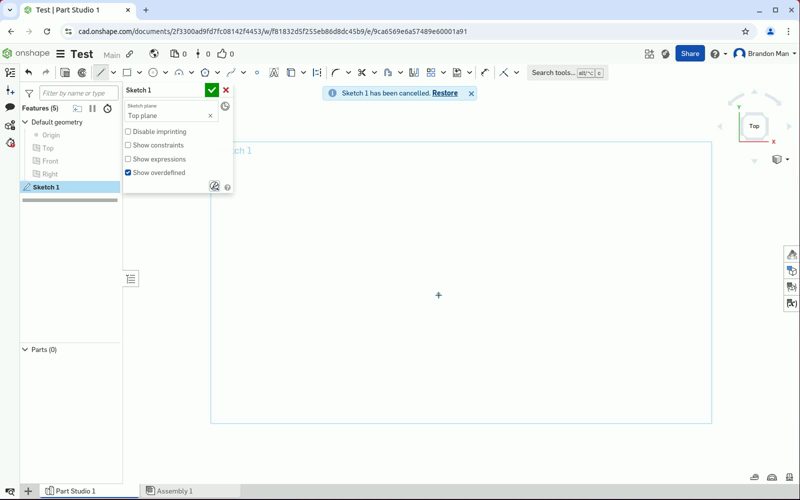
mouse_move(468, 294)
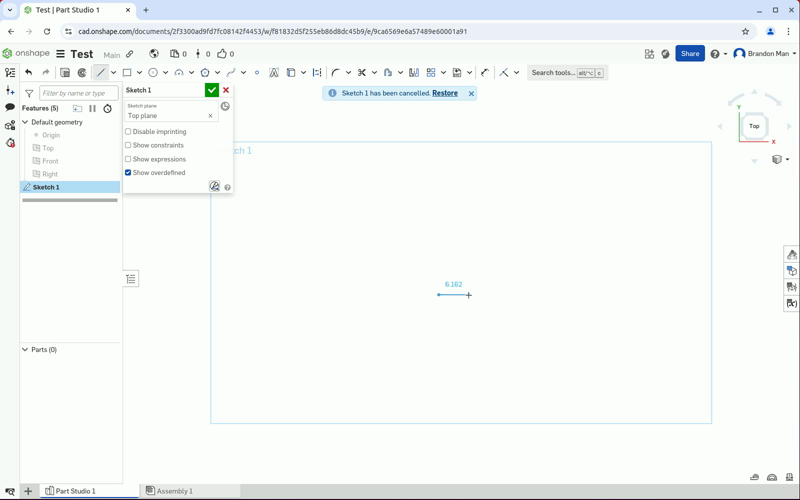
mouse_move(484, 294)
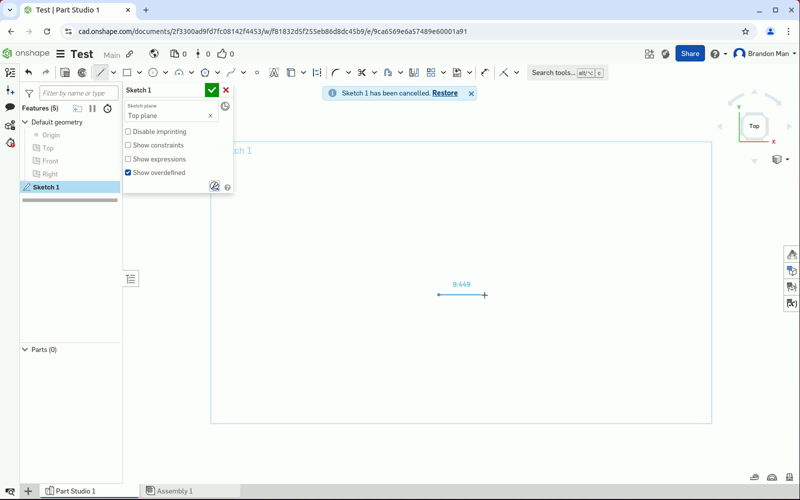
click(484, 294)
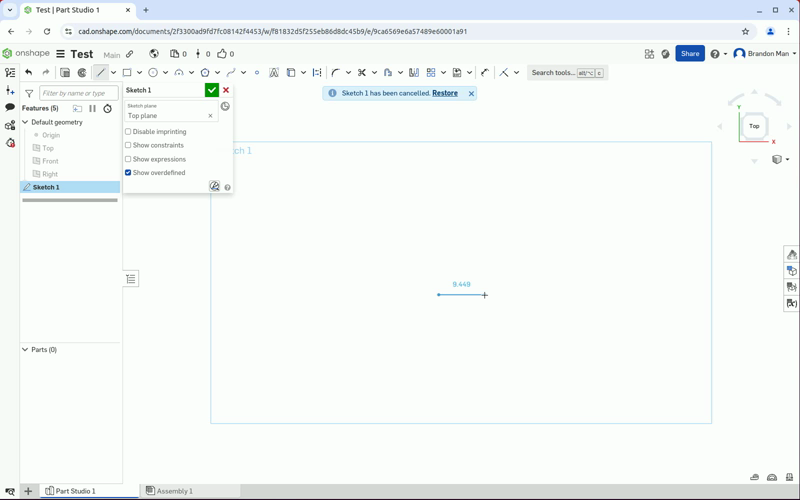
key_up(shift)
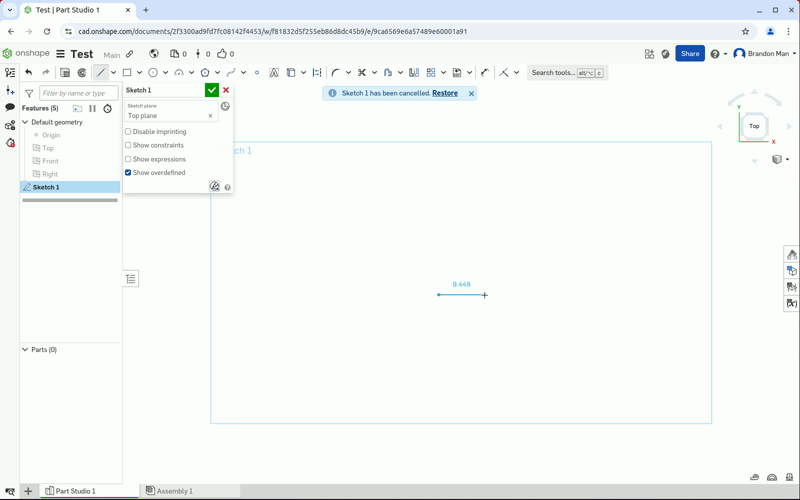
key_down(shift)
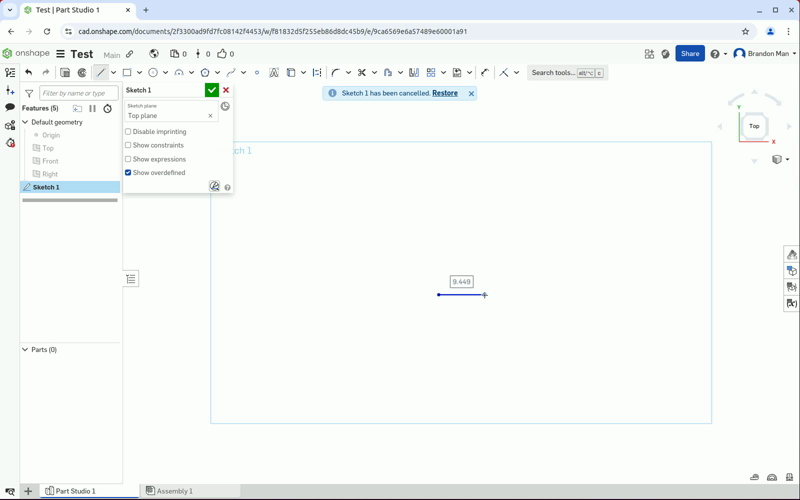
mouse_move(514, 294)
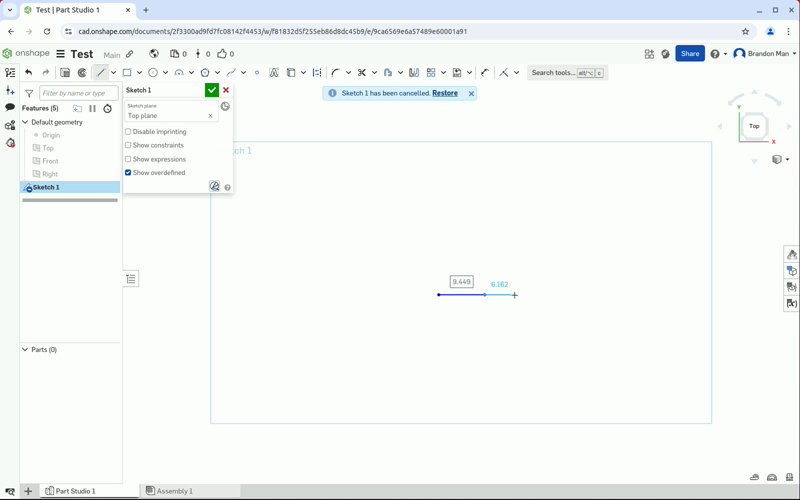
mouse_move(484, 244)
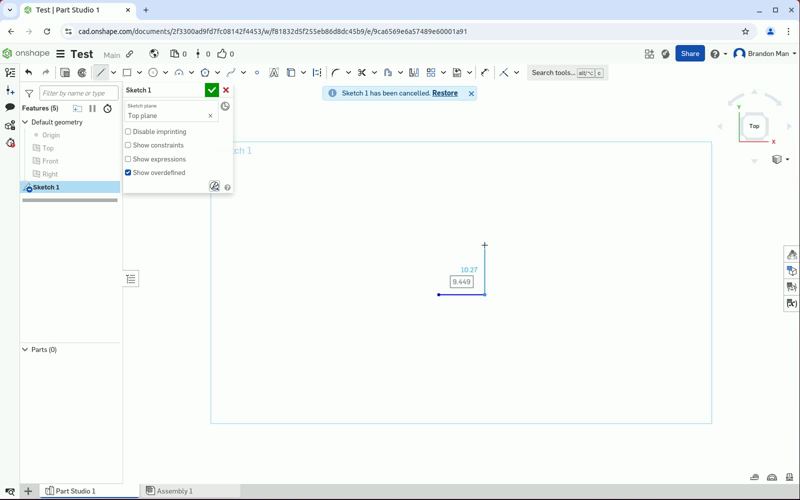
click(484, 244)
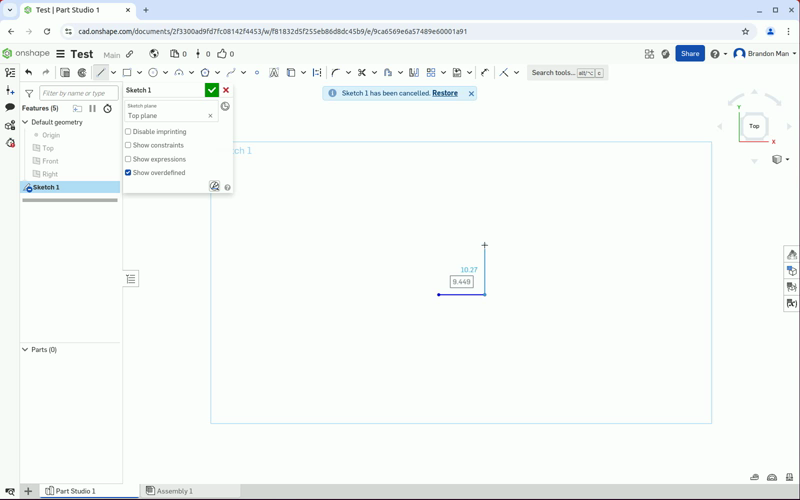
key_up(shift)
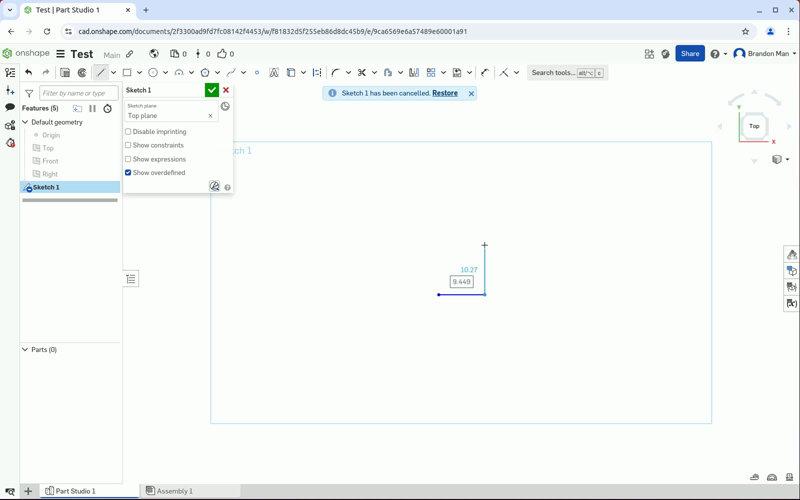
key_down(shift)
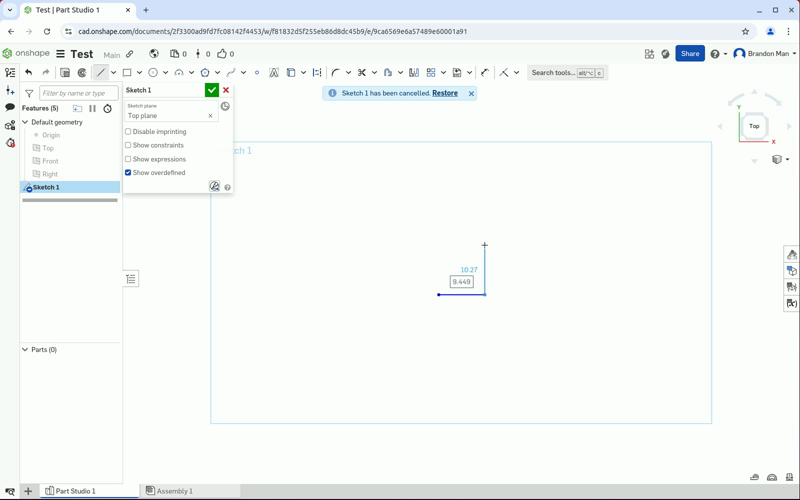
mouse_move(514, 244)
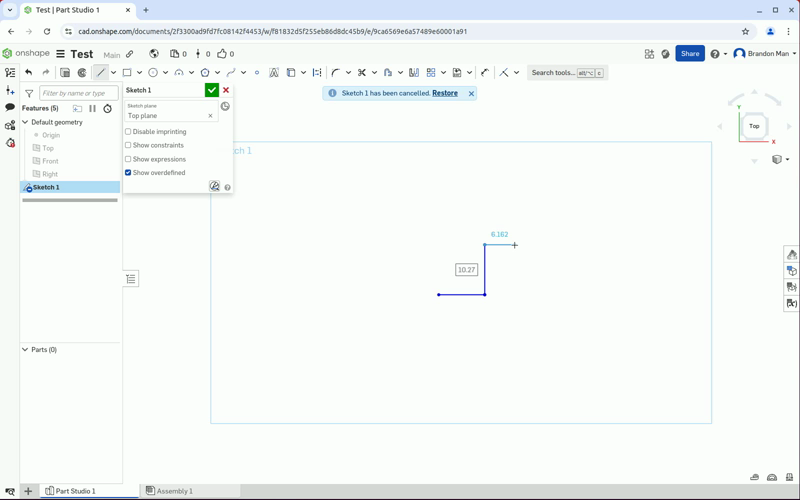
mouse_move(438, 244)
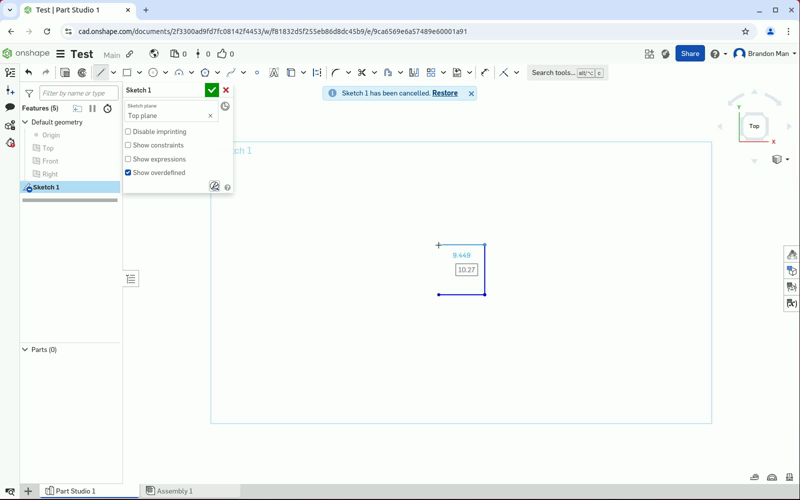
click(438, 244)
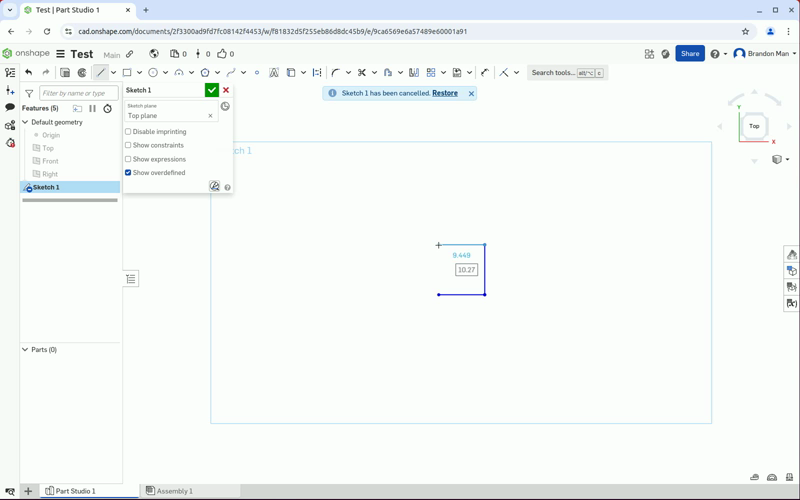
key_up(shift)
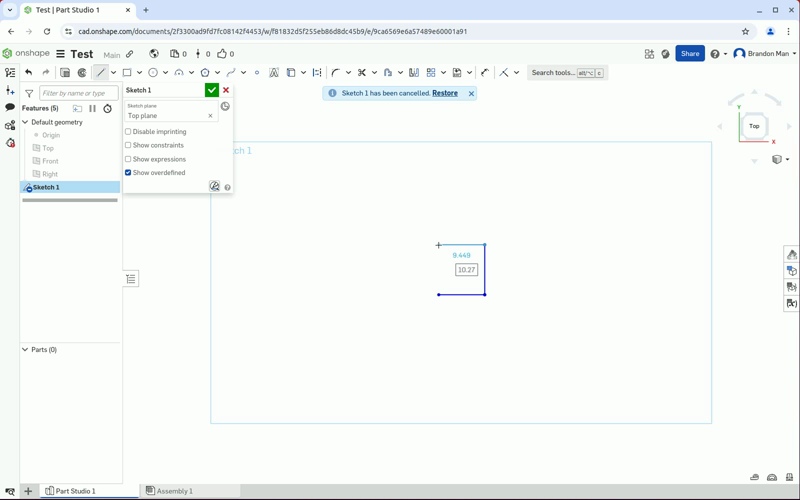
mouse_move(468, 244)
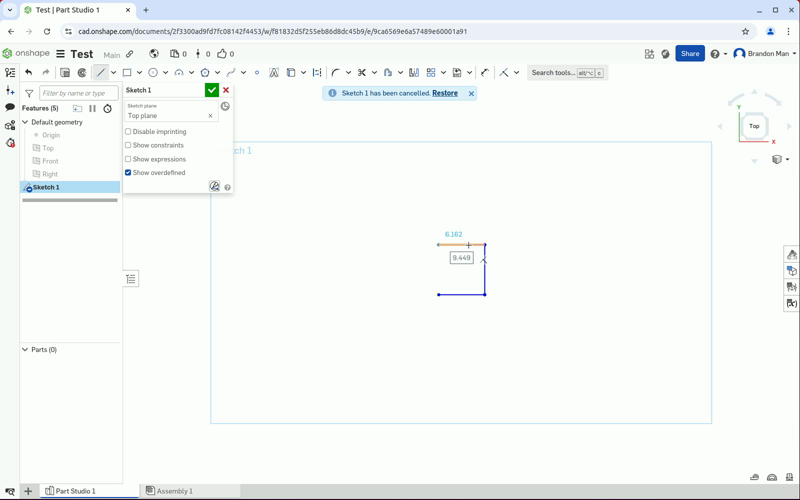
key_down(shift)
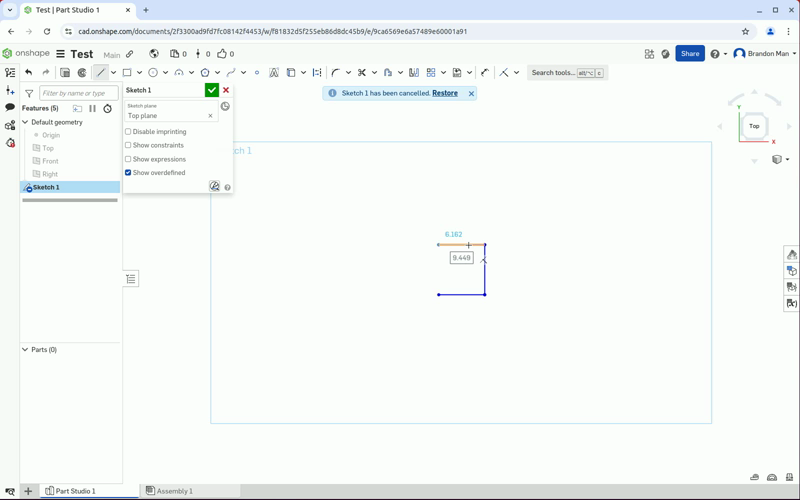
mouse_move(438, 294)
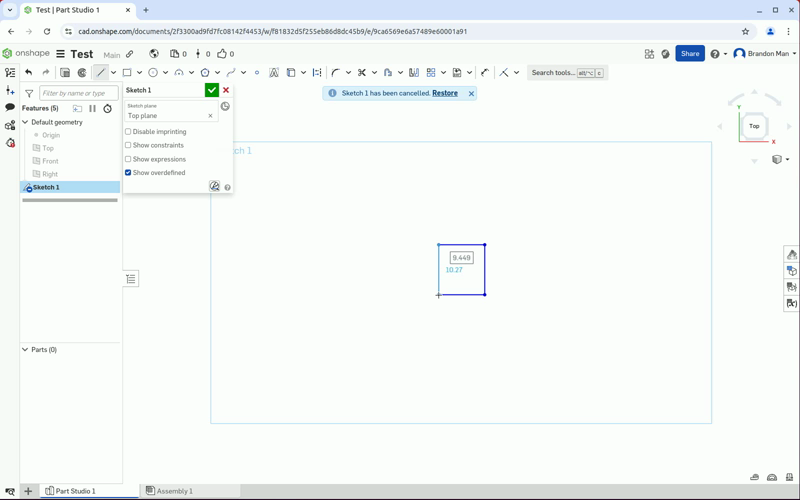
key_up(shift)
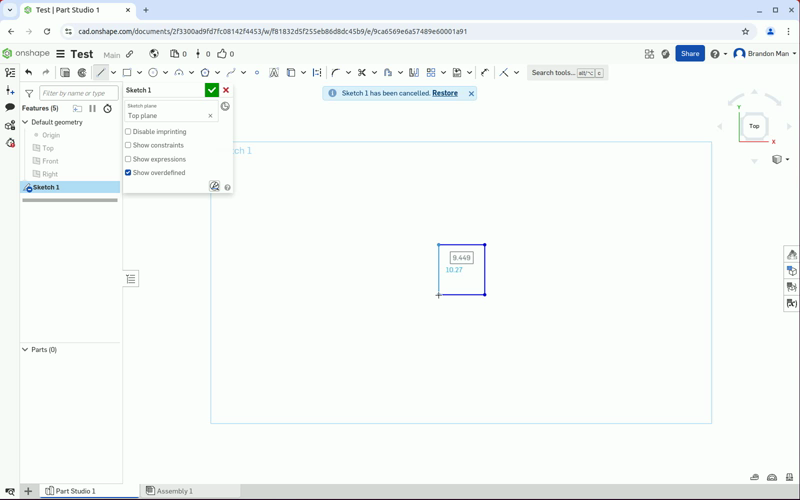
click(438, 294)
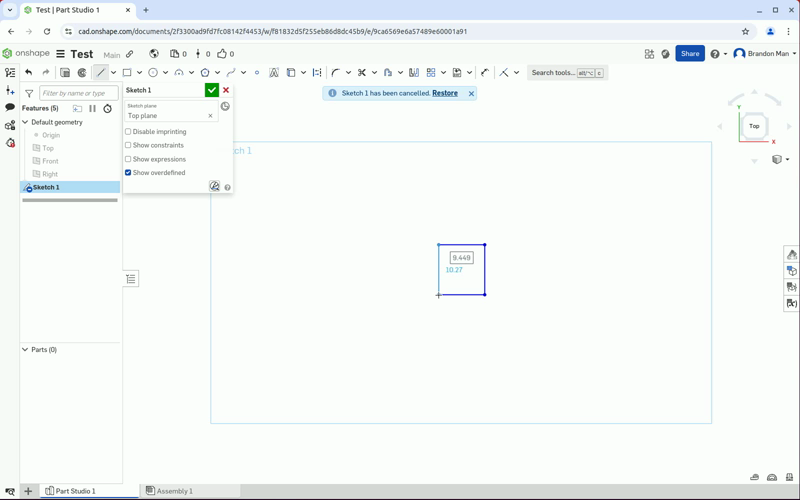
key(esc)
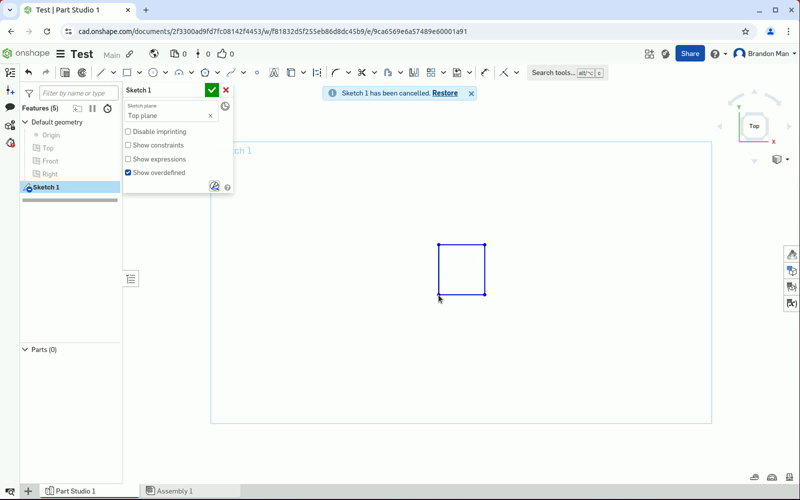
key(c)
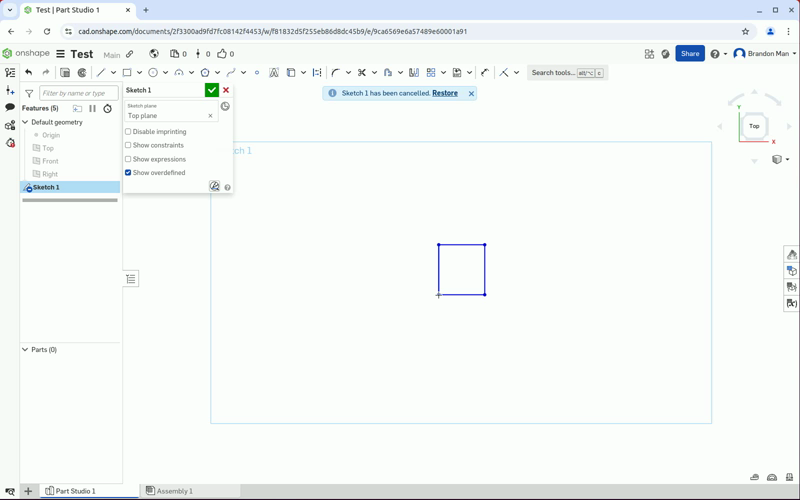
key_down(shift)
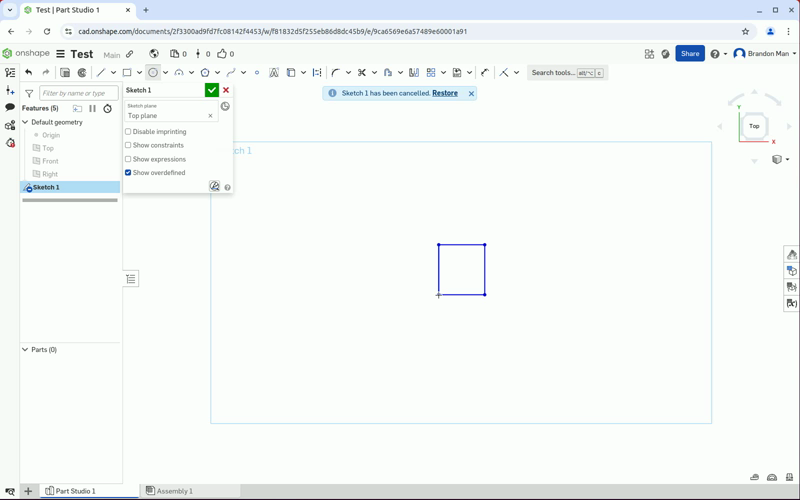
mouse_move(461, 283)
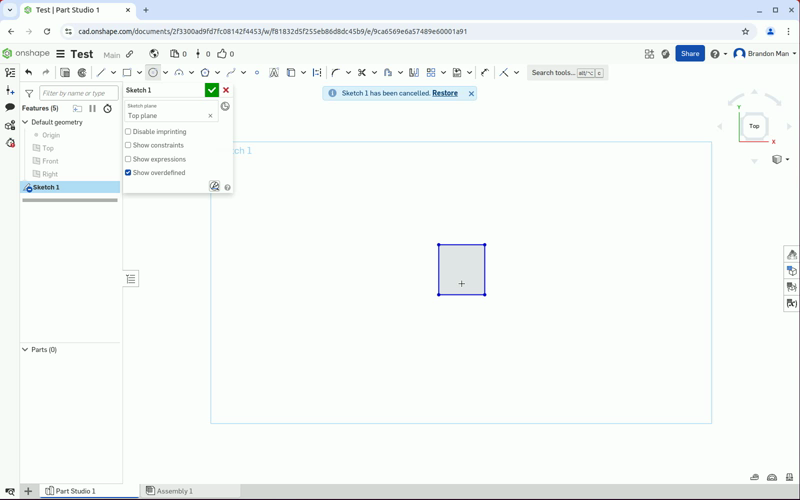
click(461, 283)
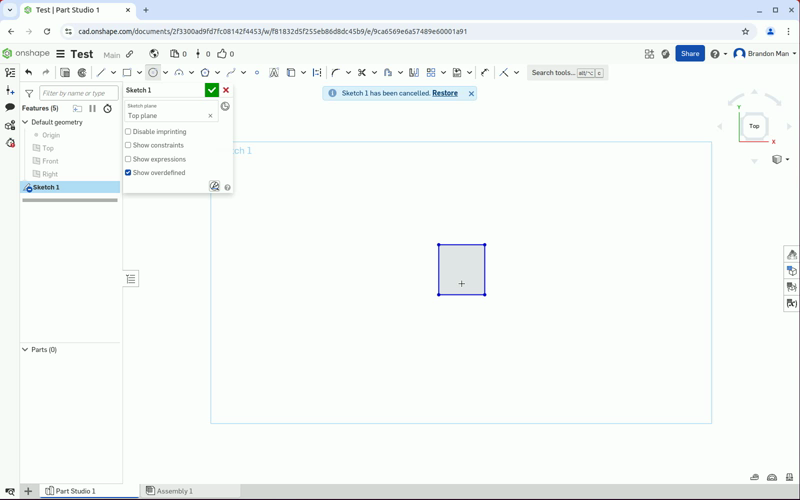
key_up(shift)
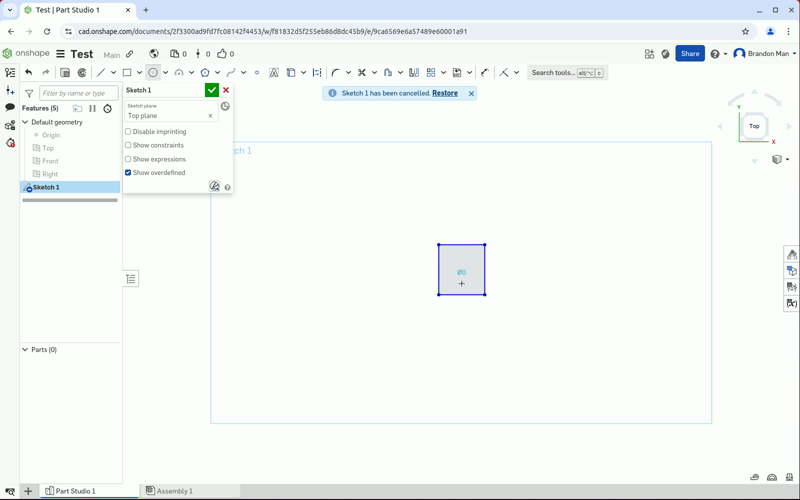
mouse_move(467, 283)
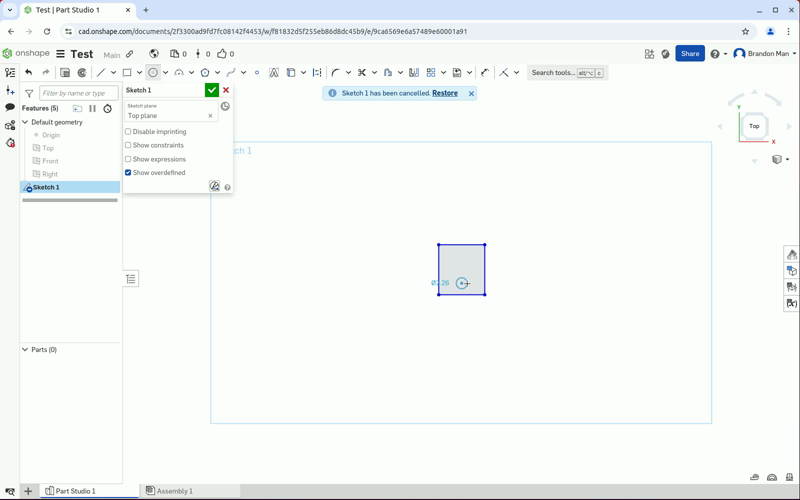
click(467, 283)
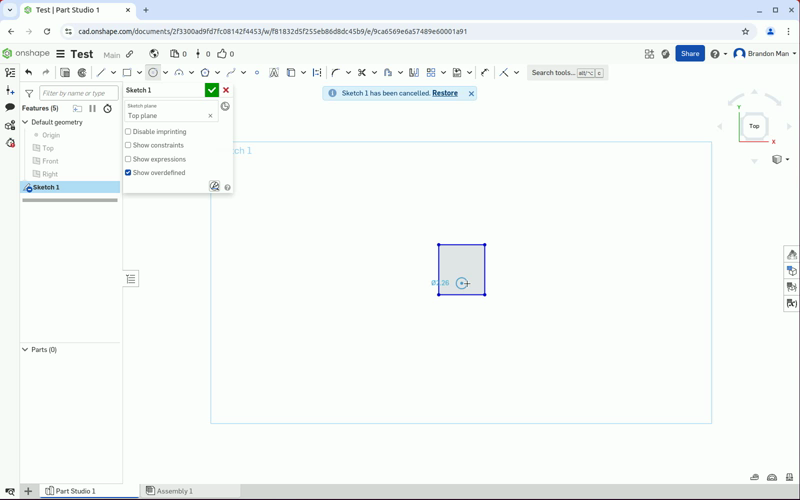
key(esc)
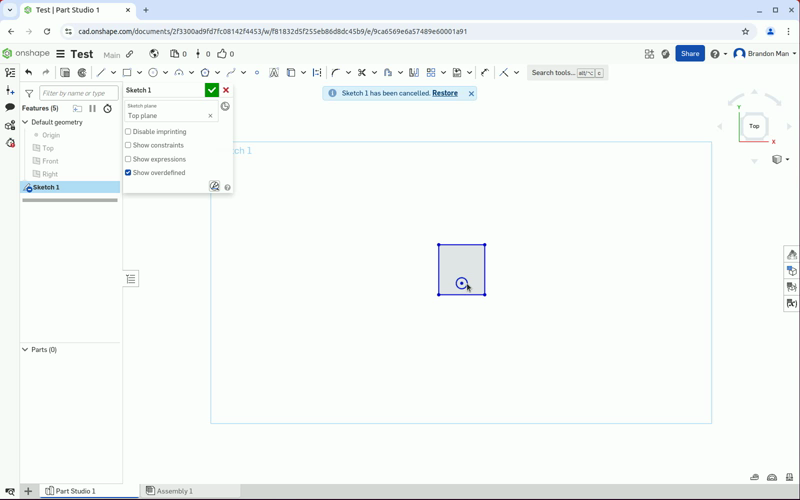
mouse_move(452, 274)
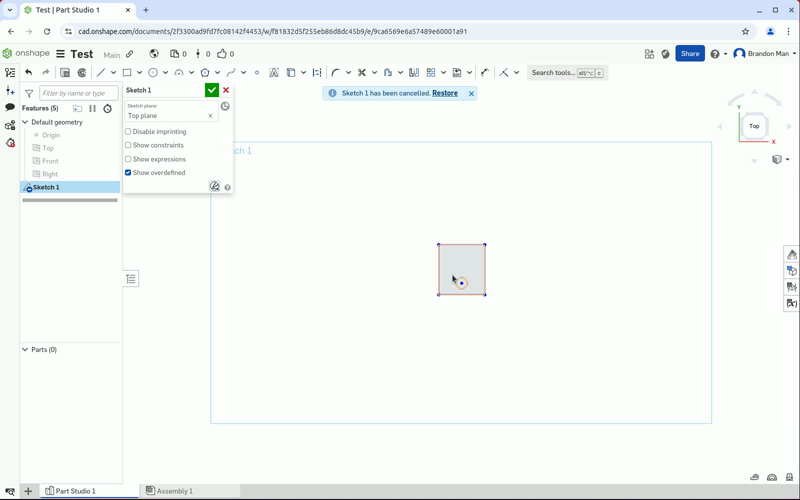
click(452, 274)
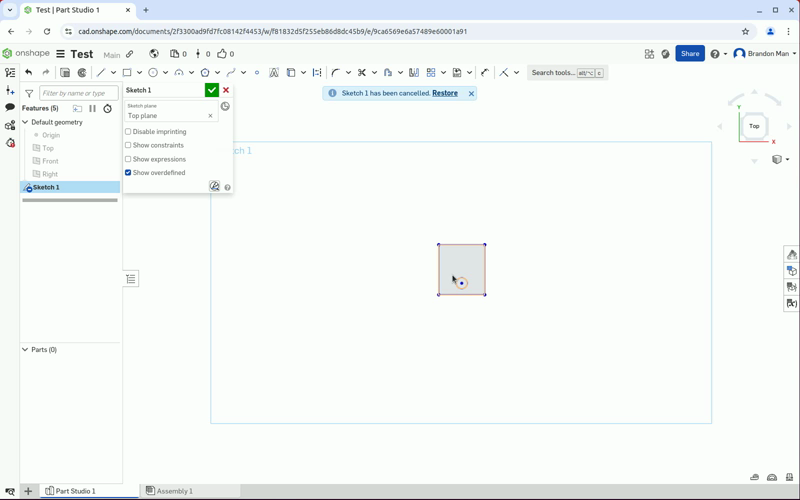
mouse_move(73, 352)
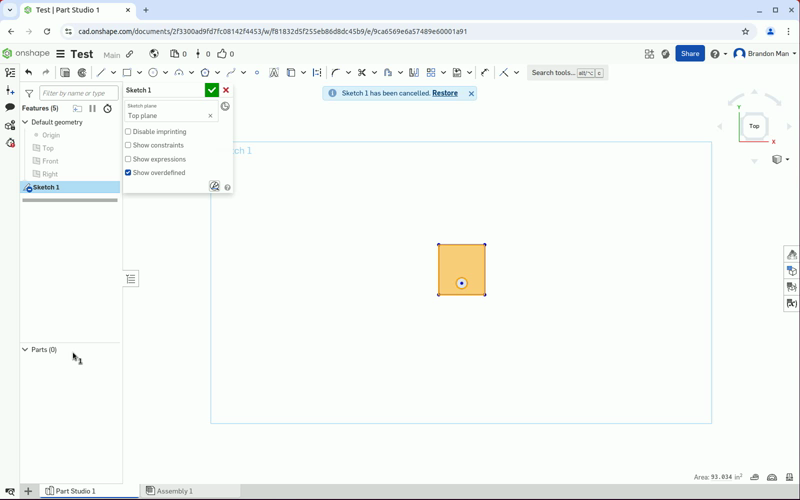
key(shift+y)
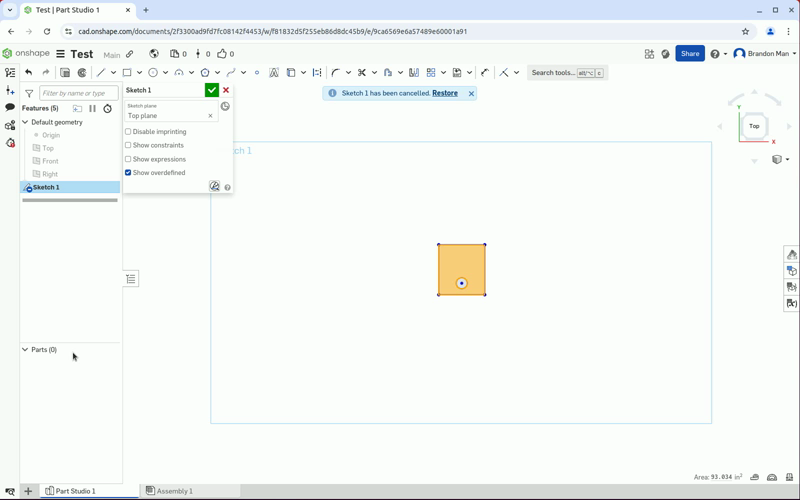
key(shift+e)
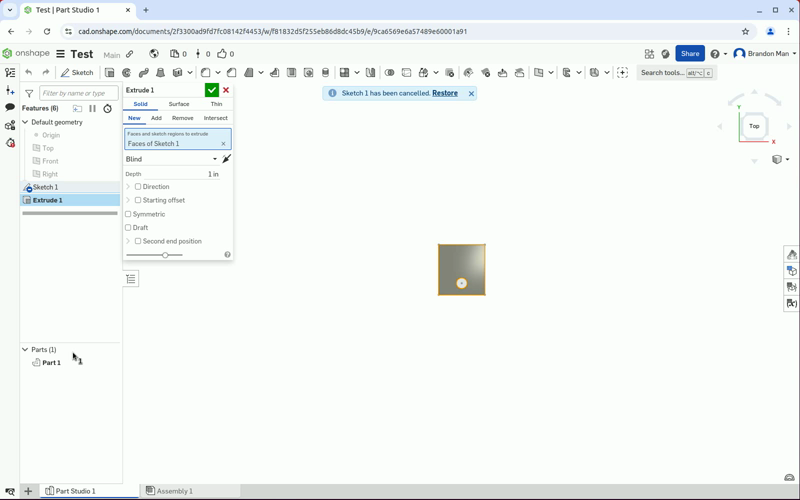
mouse_move(143, 106)
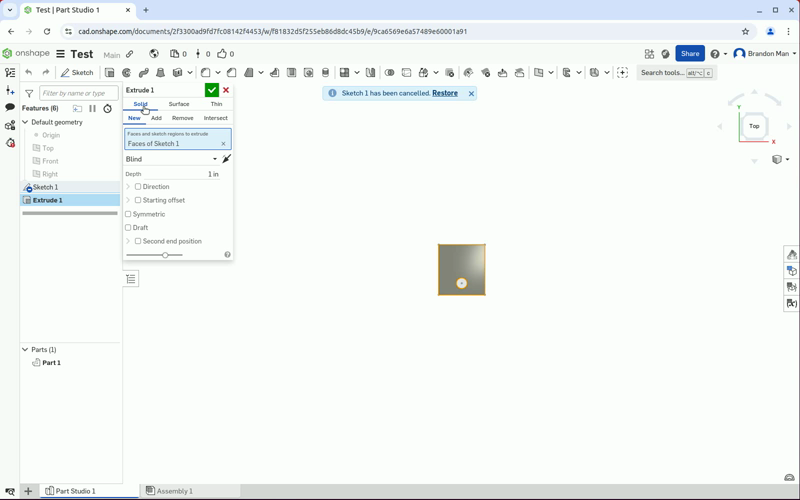
click(143, 106)
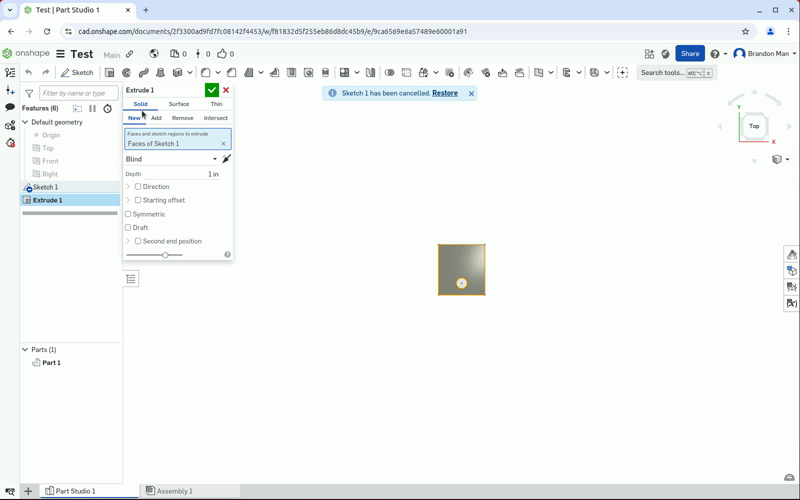
mouse_move(137, 120)
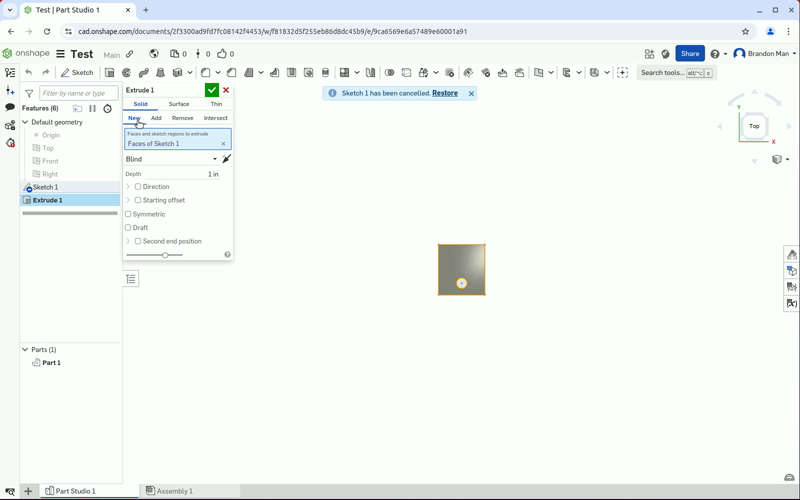
click(137, 120)
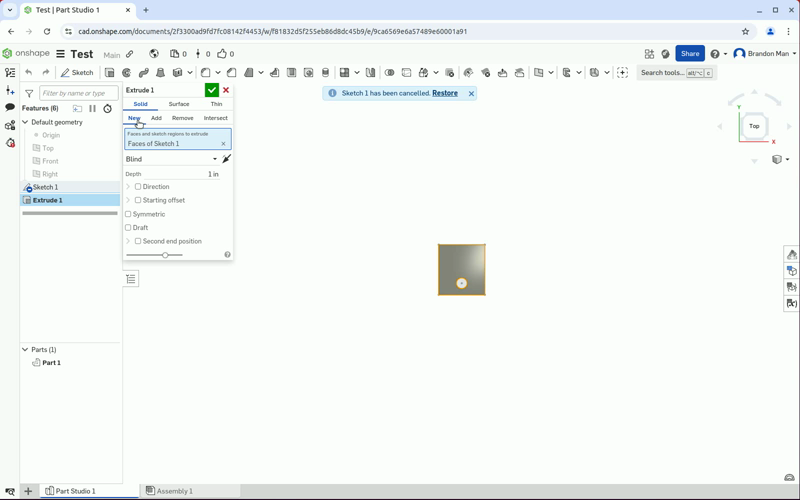
key(tab, 4)
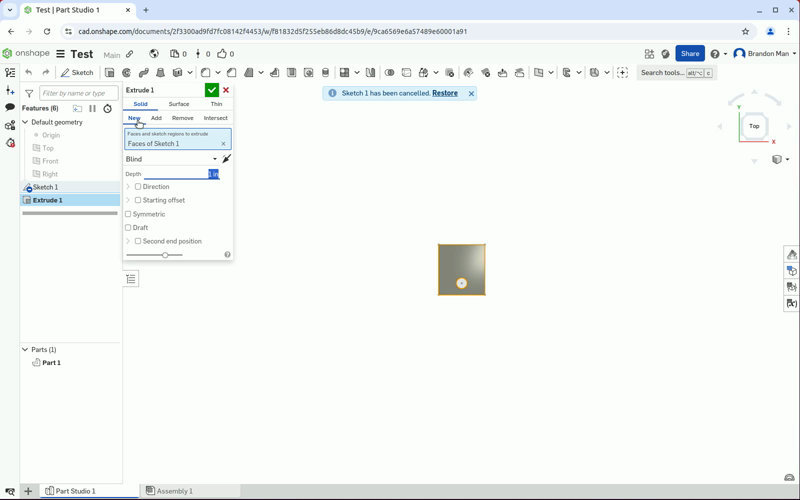
text(9.148)
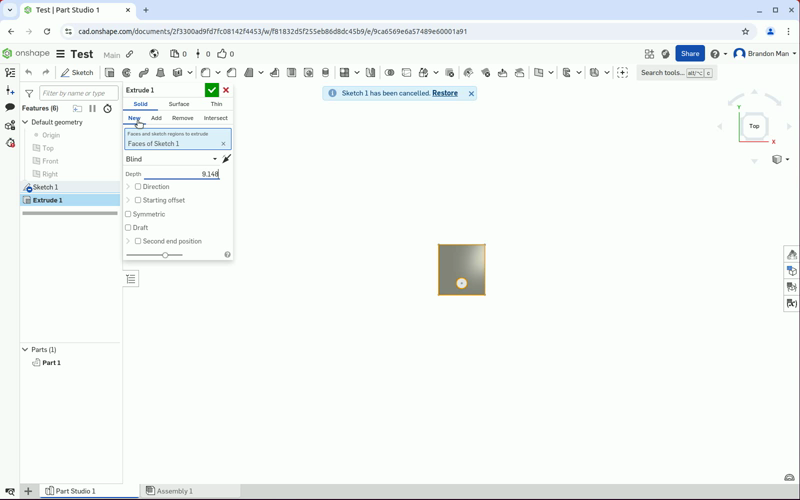
key(tab, 3)
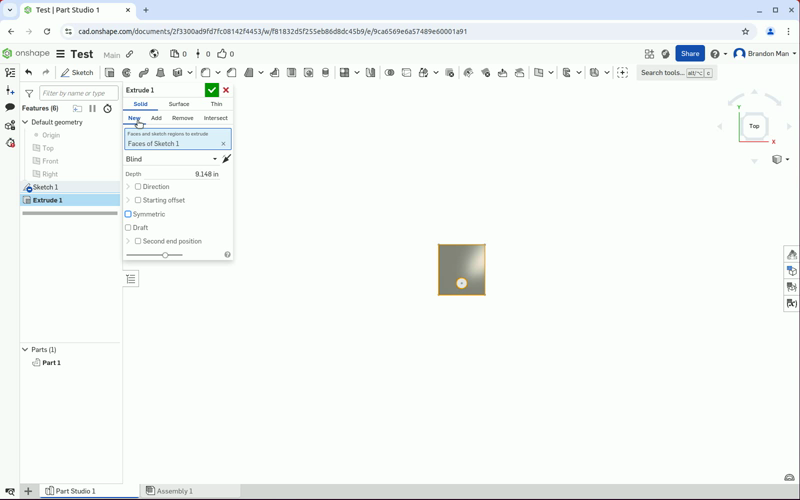
key(space)
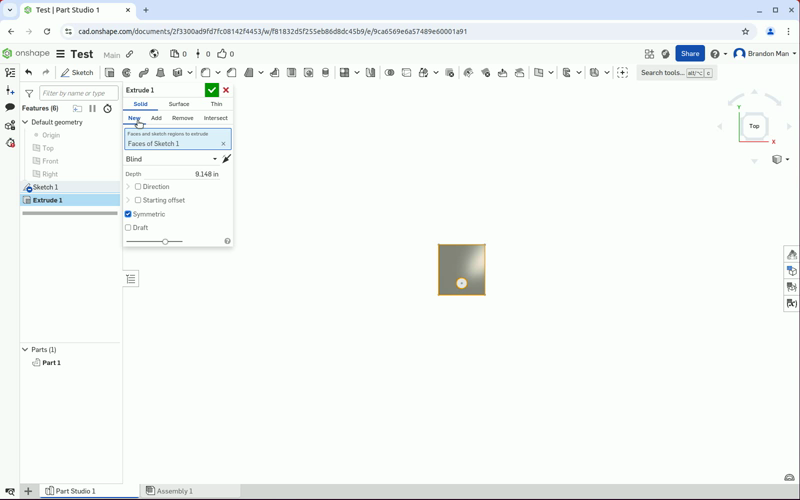
key(enter)
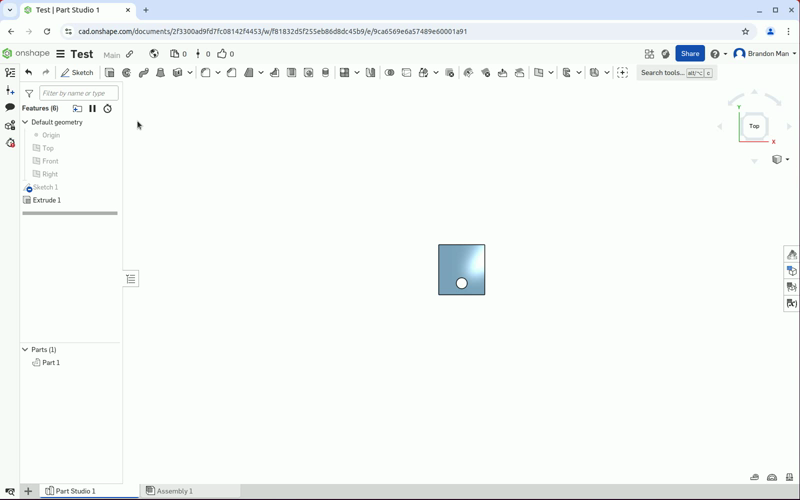
key(shift+h)
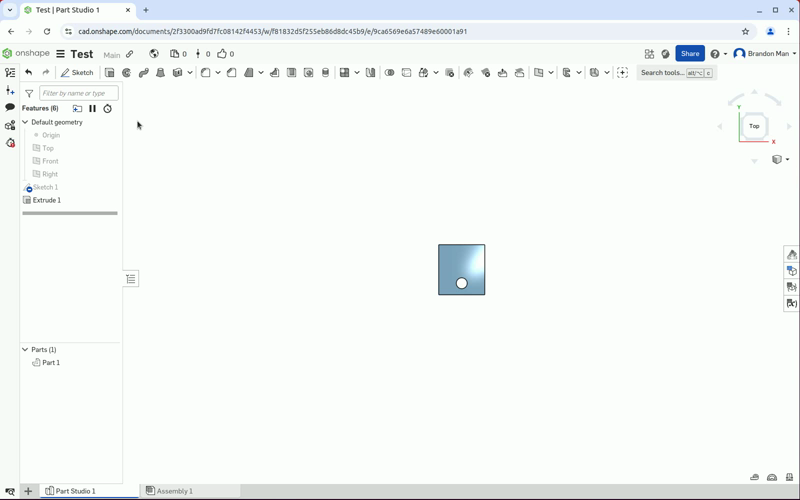
key(shift+h)
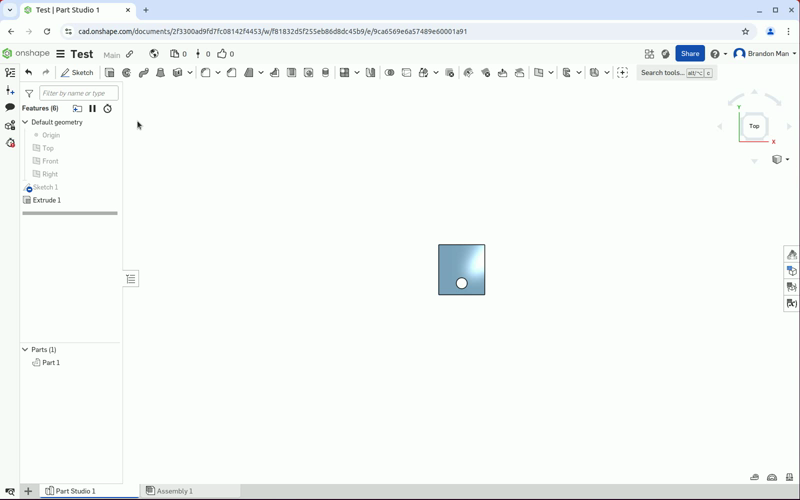
mouse_move(73, 189)
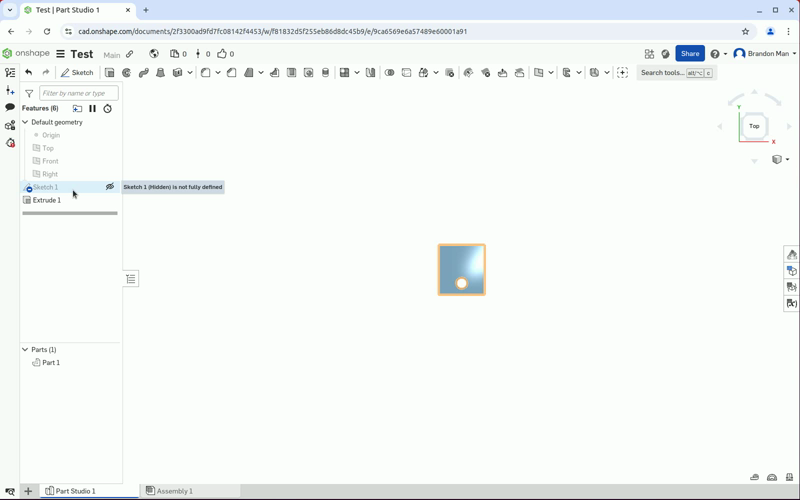
click(73, 189)
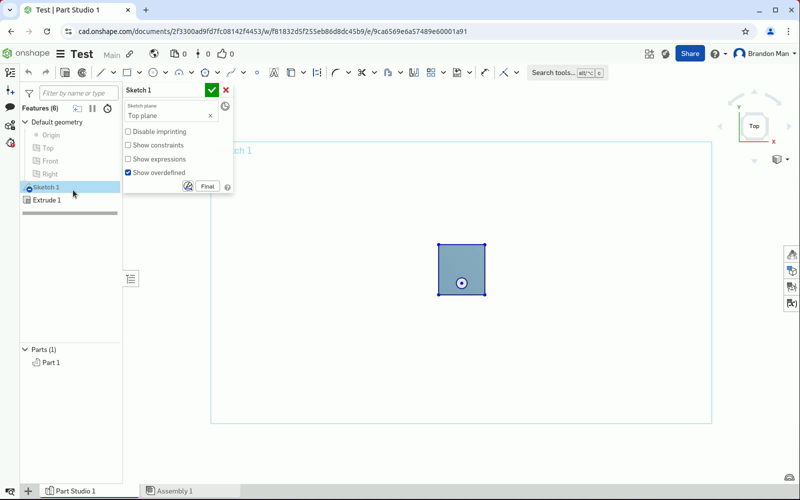
mouse_move(229, 92)
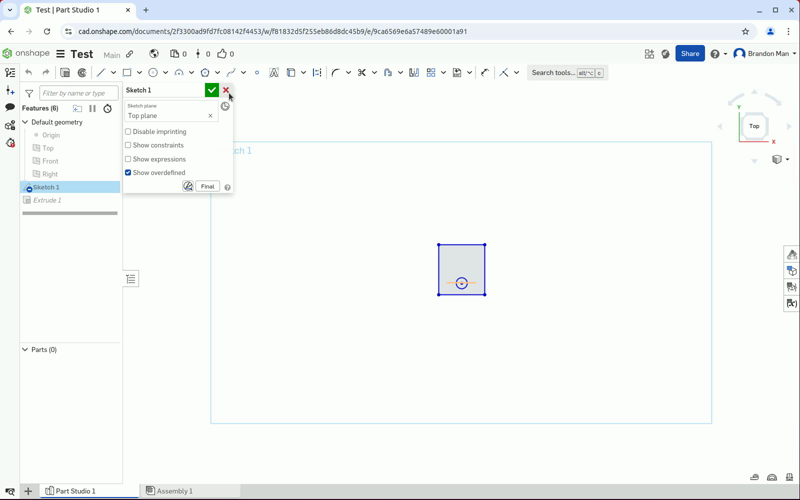
click(229, 92)
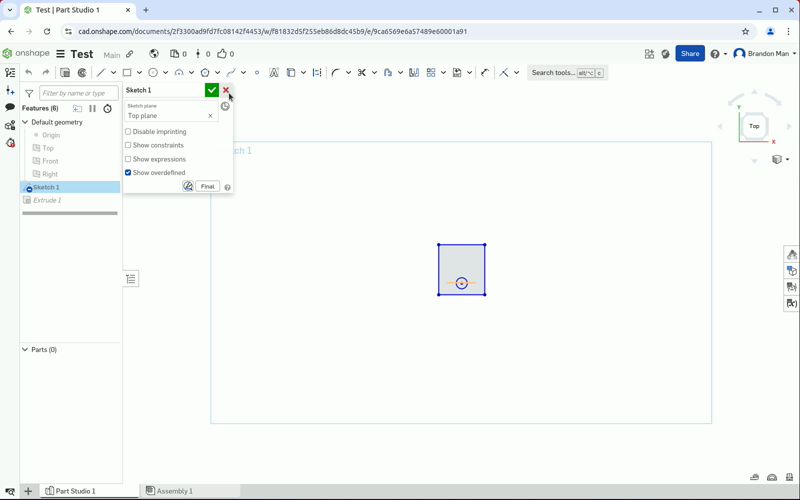
key(shift+s)
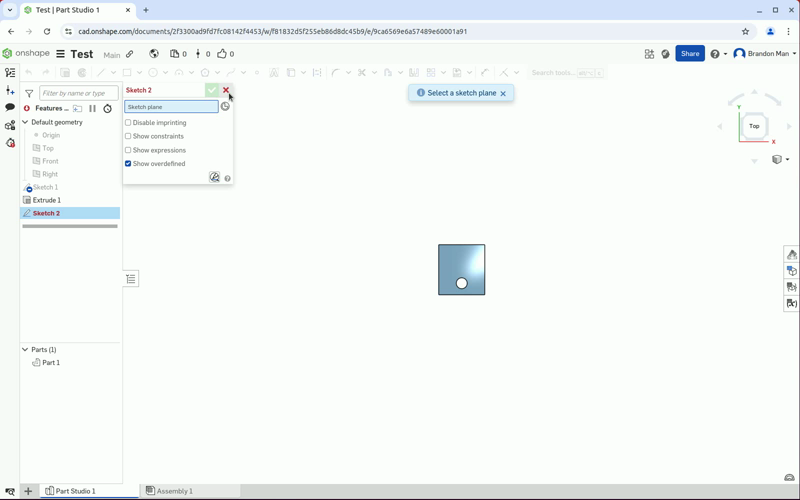
mouse_move(73, 150)
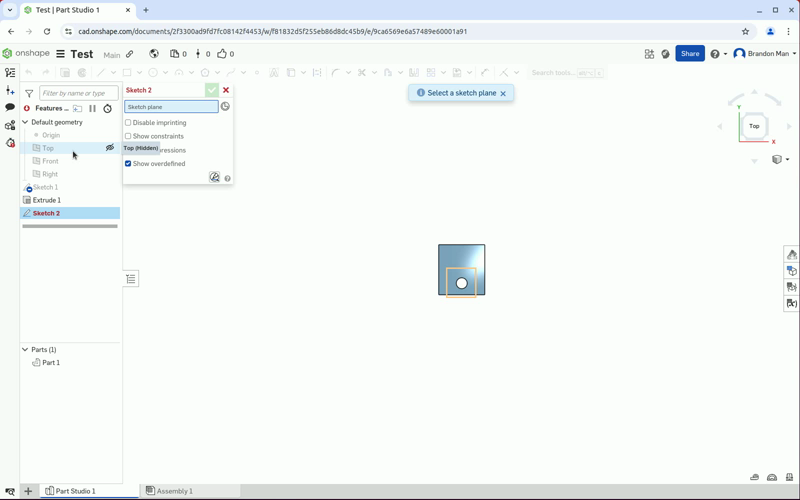
click(73, 150)
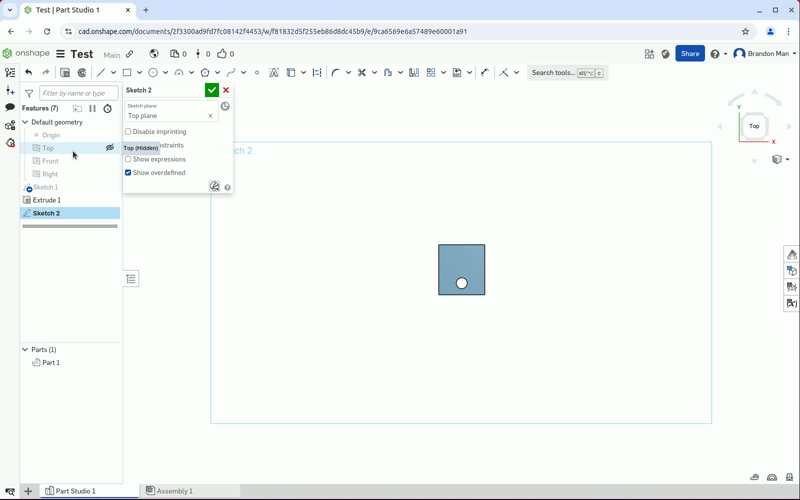
mouse_move(73, 352)
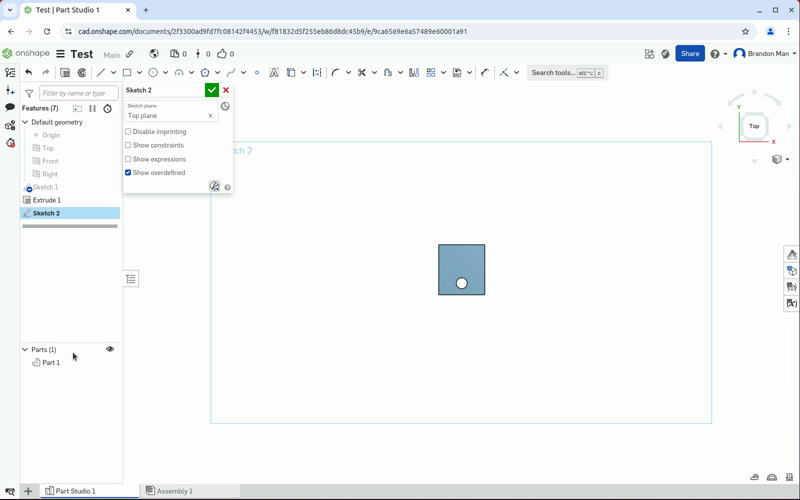
key(y)
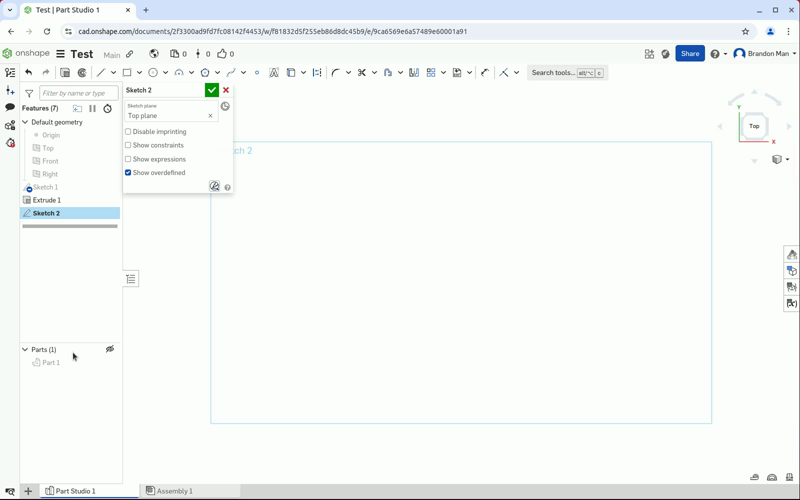
key(l)
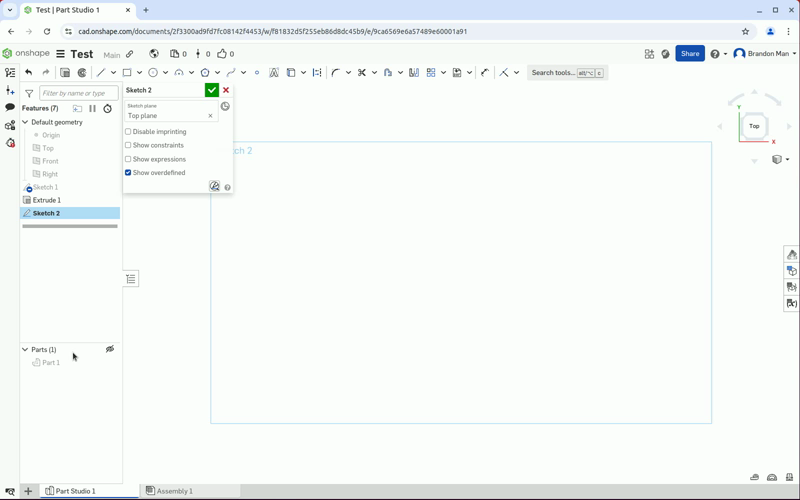
key_down(shift)
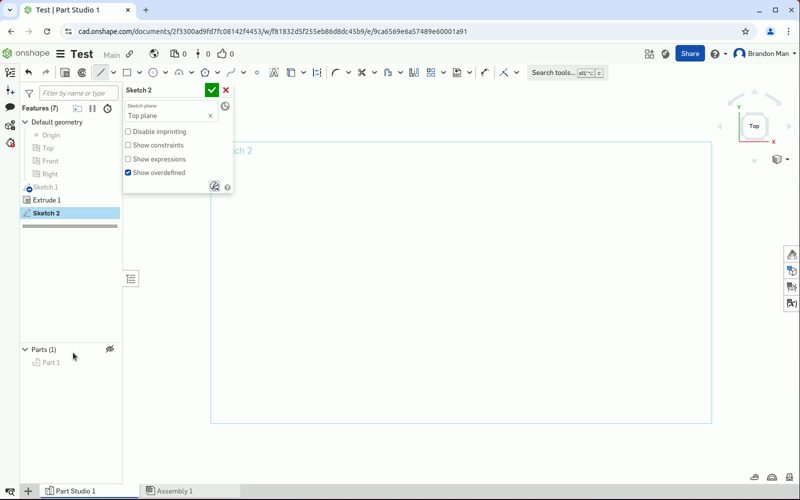
mouse_move(438, 305)
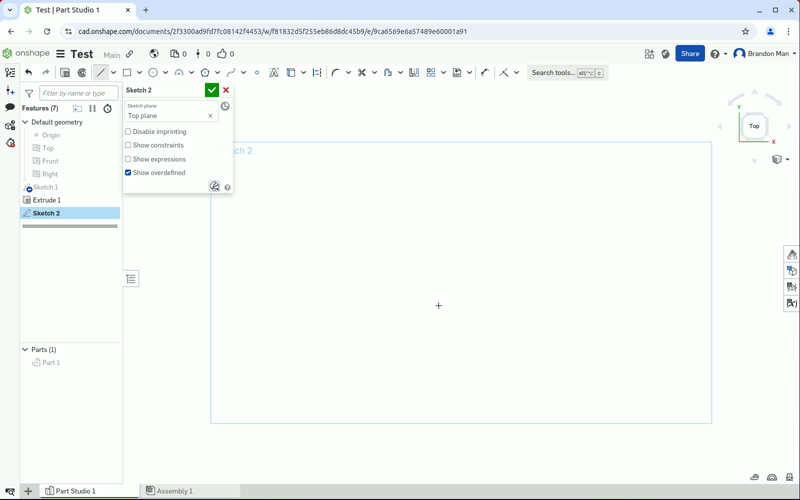
click(438, 305)
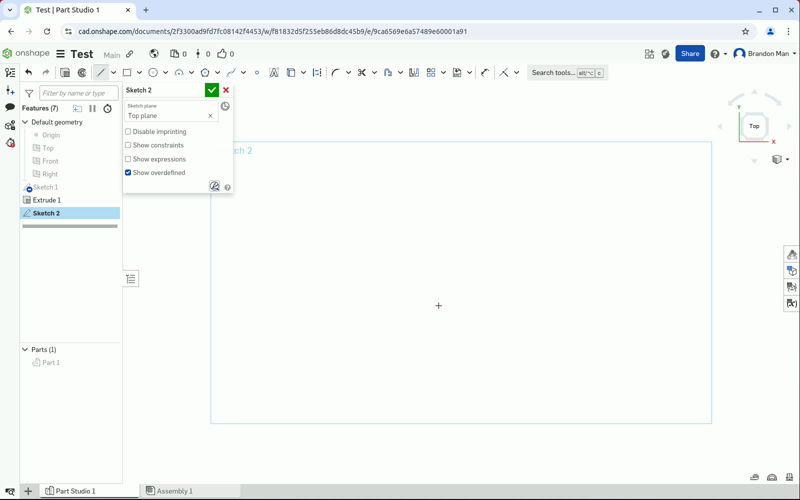
key_up(shift)
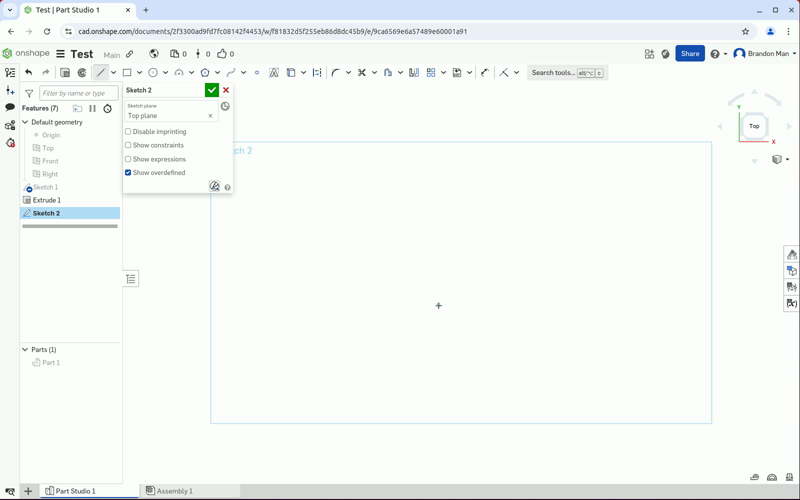
key_down(shift)
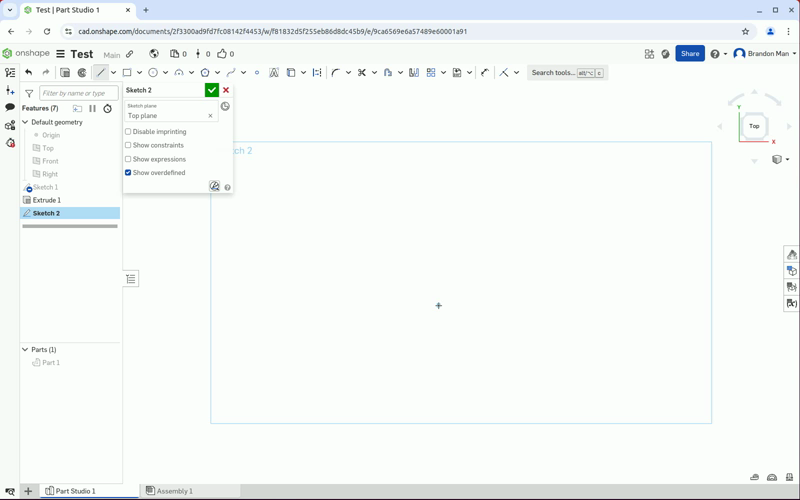
mouse_move(468, 305)
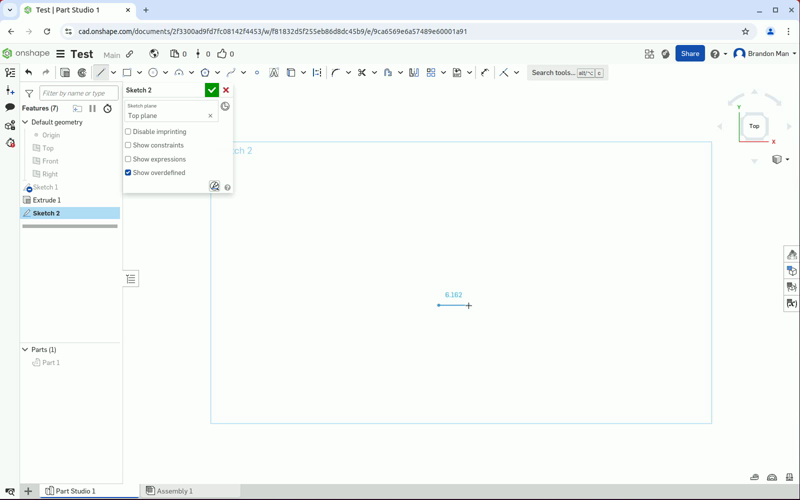
mouse_move(483, 305)
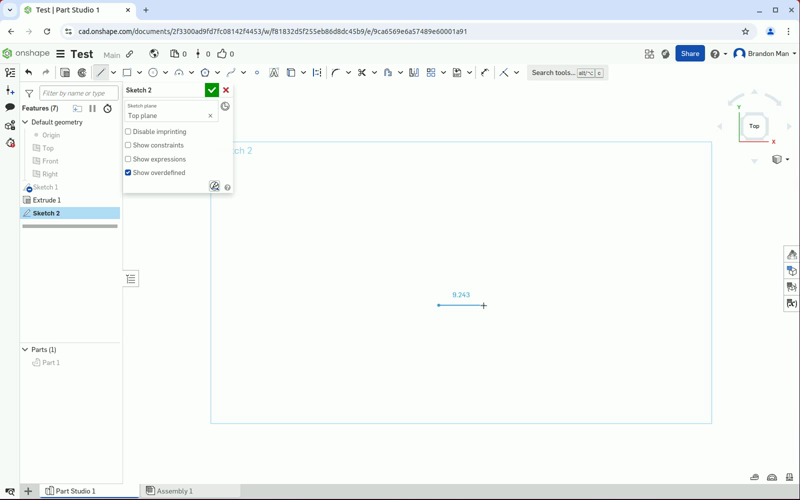
click(483, 305)
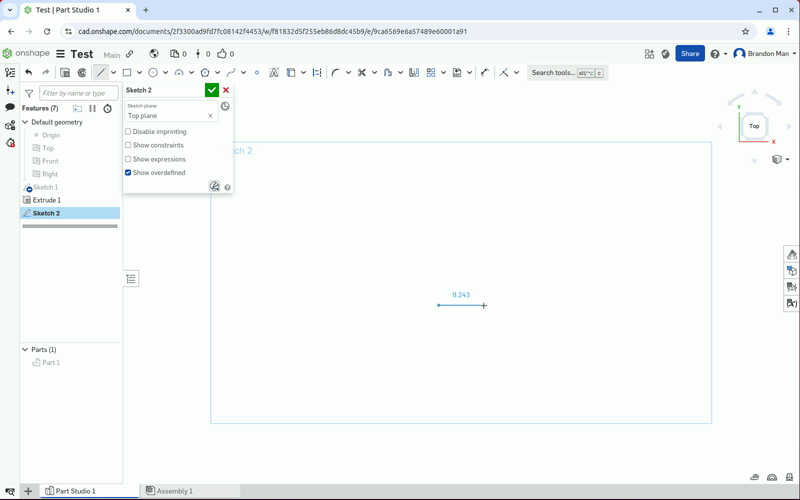
key_up(shift)
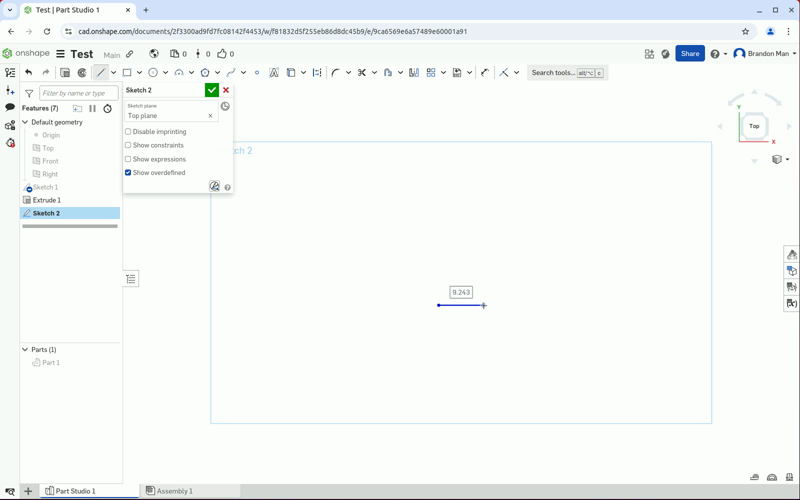
key_down(shift)
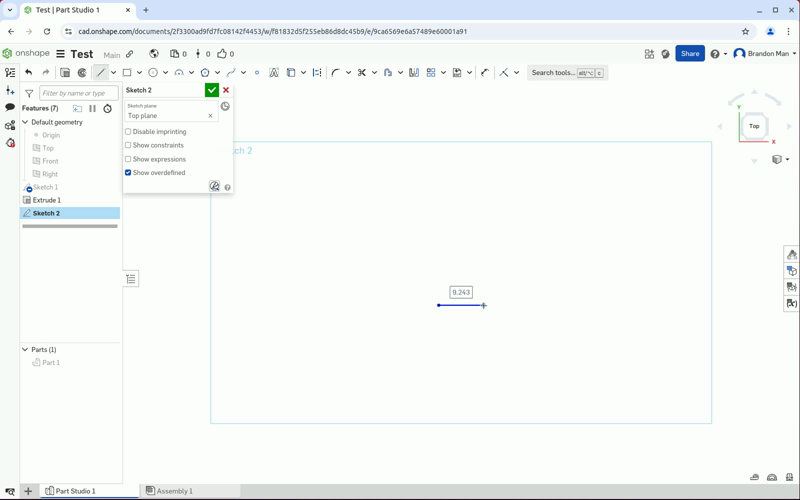
mouse_move(513, 305)
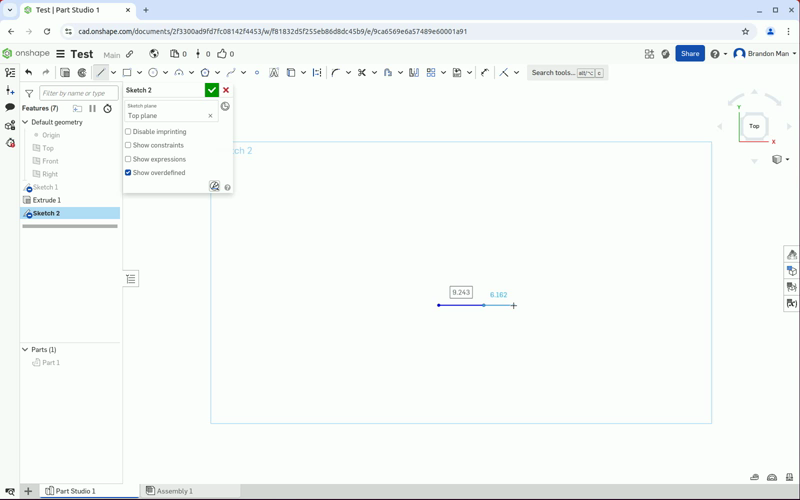
mouse_move(483, 259)
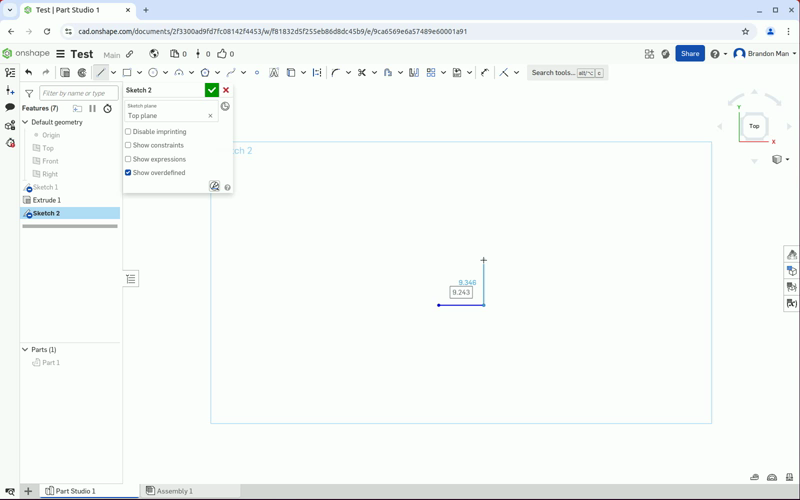
click(483, 259)
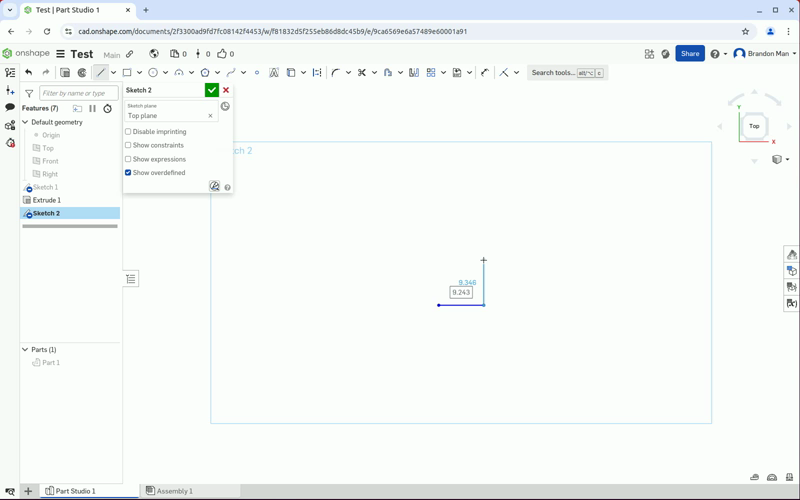
key_up(shift)
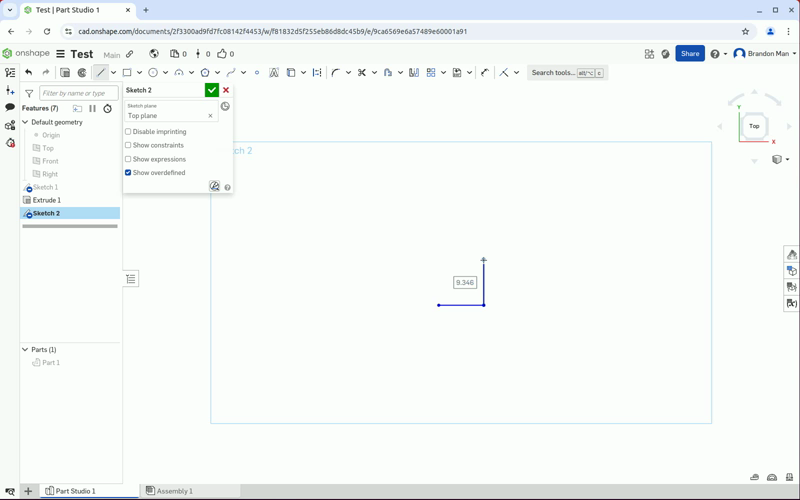
key_down(shift)
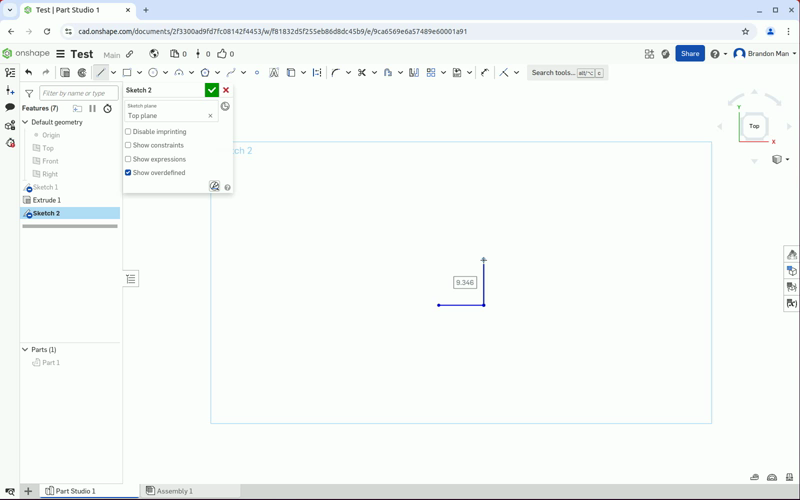
mouse_move(513, 259)
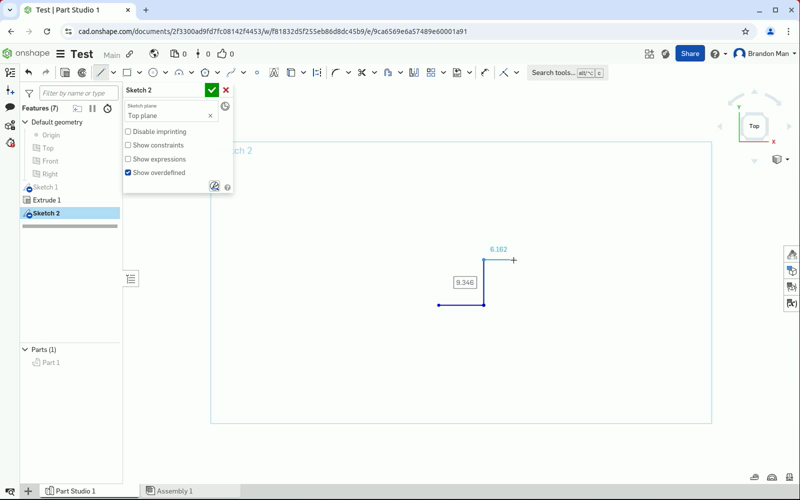
mouse_move(438, 259)
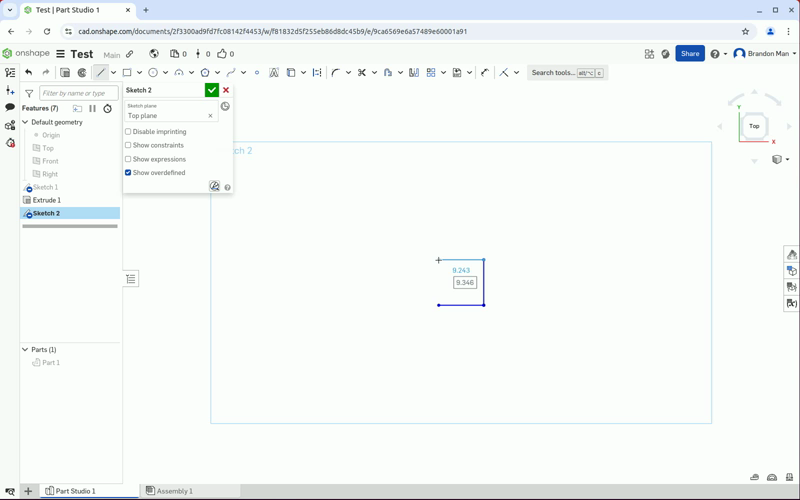
click(438, 259)
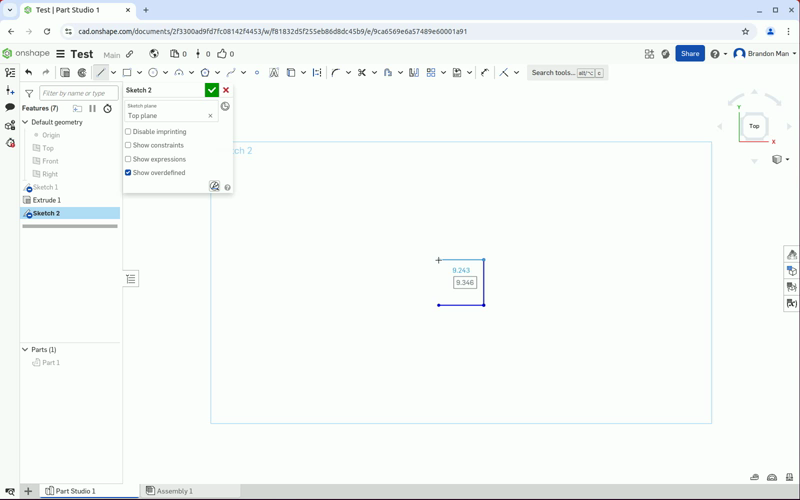
key_up(shift)
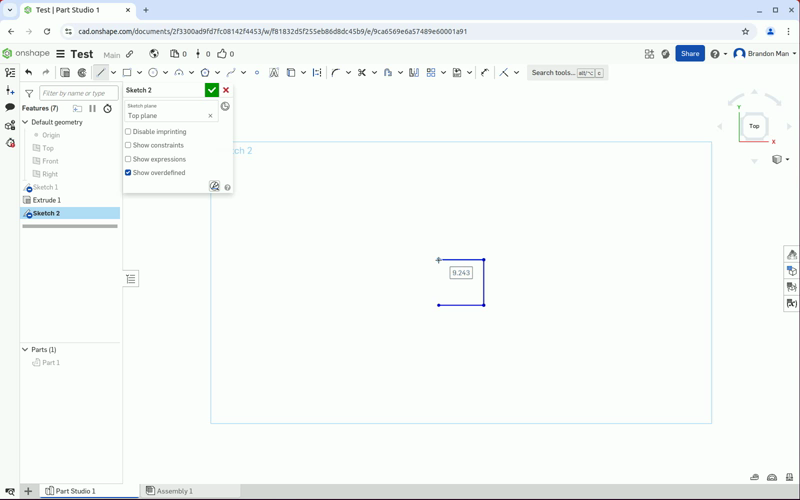
mouse_move(468, 259)
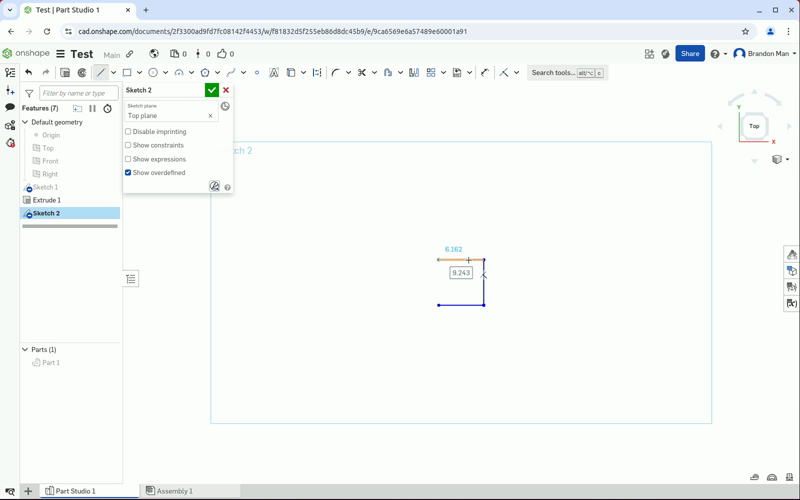
key_down(shift)
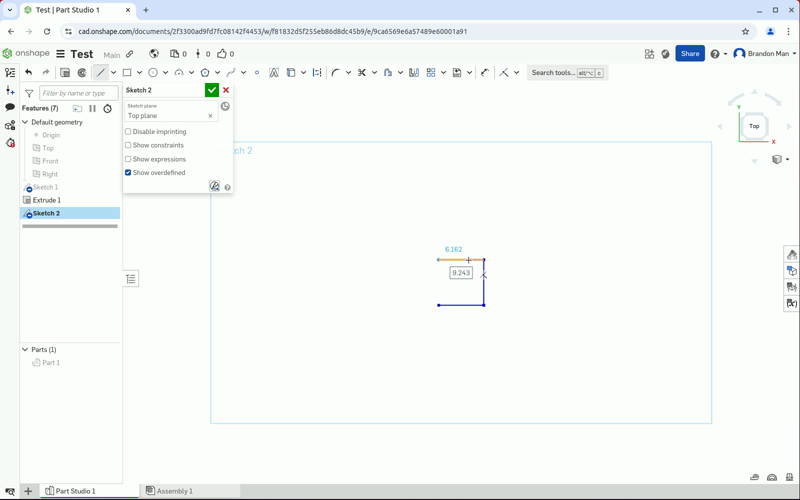
mouse_move(438, 305)
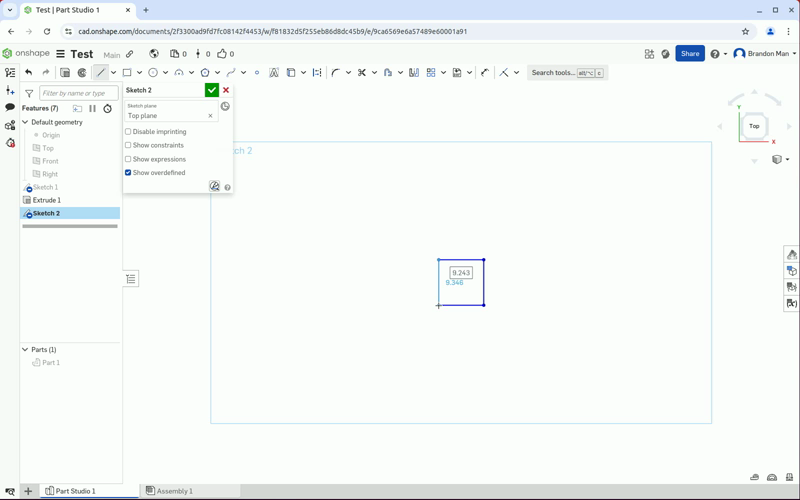
key_up(shift)
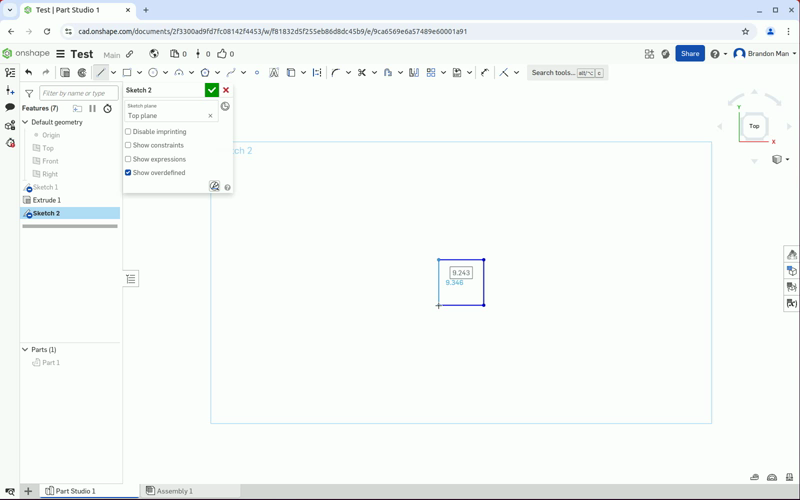
click(438, 305)
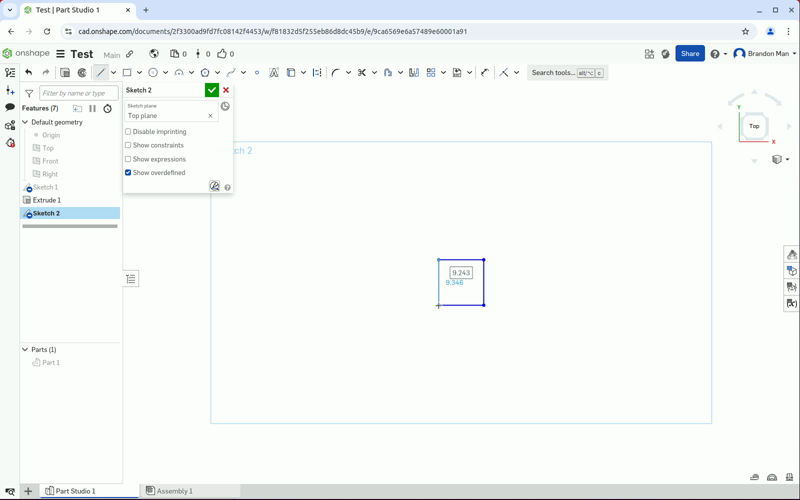
key(esc)
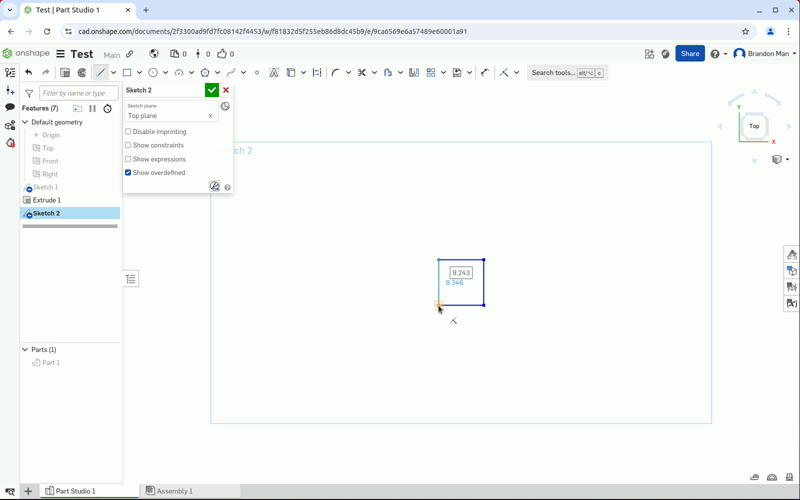
mouse_move(443, 267)
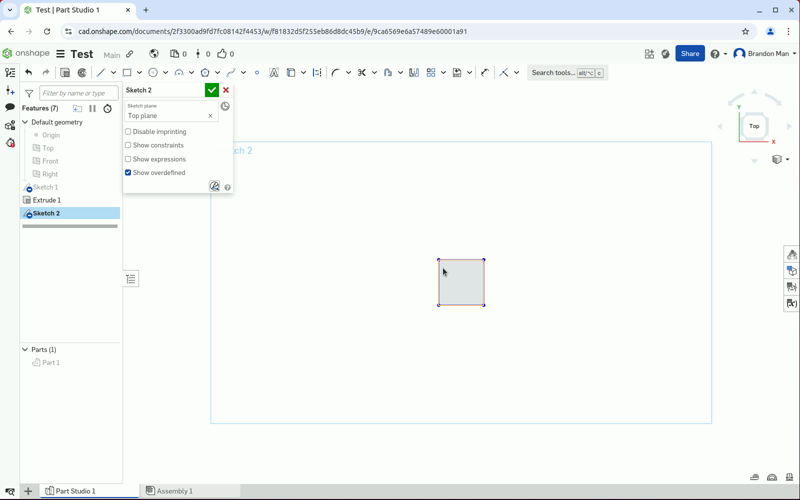
click(443, 267)
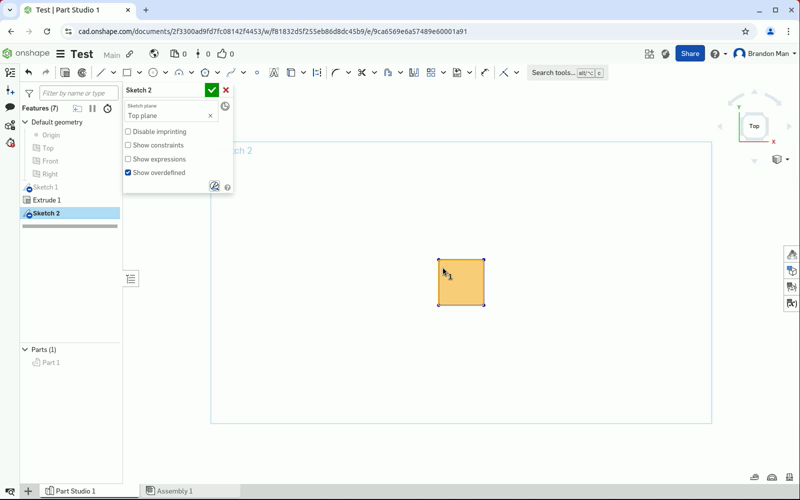
mouse_move(73, 352)
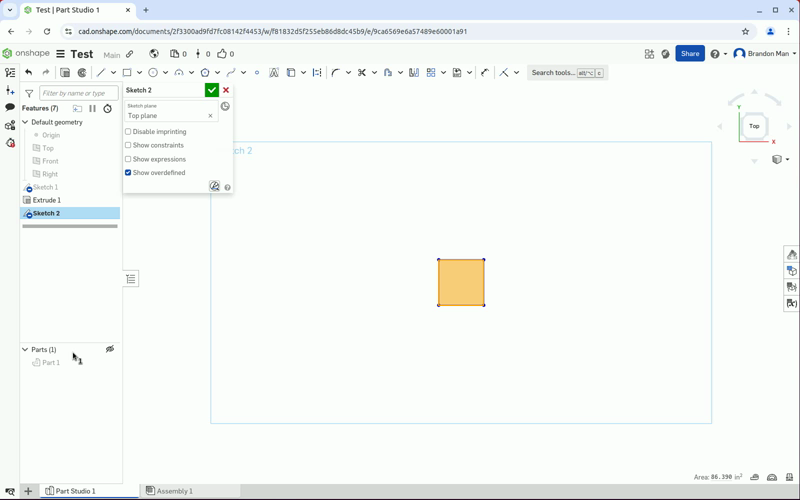
key(shift+y)
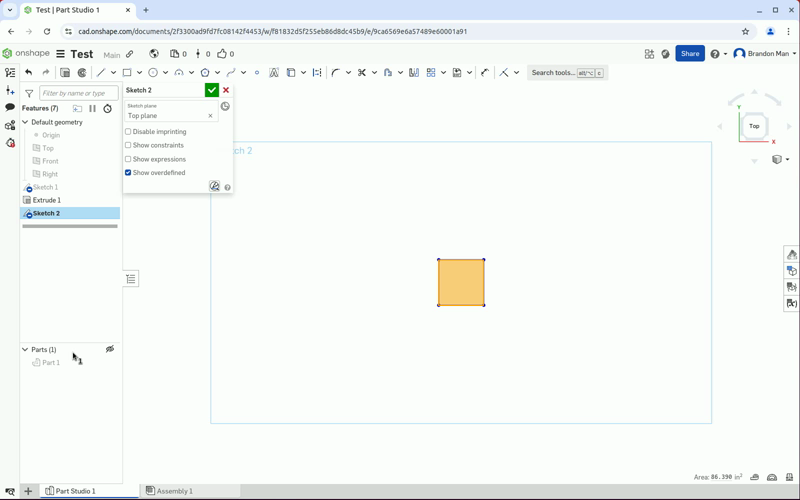
key(shift+e)
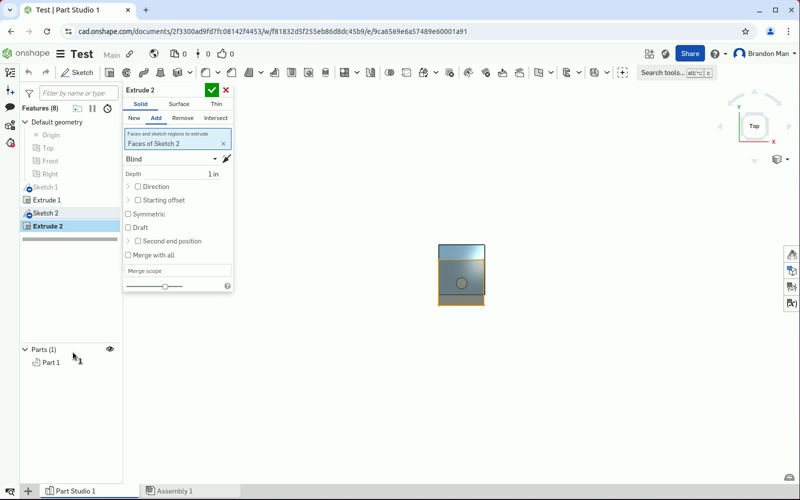
mouse_move(143, 106)
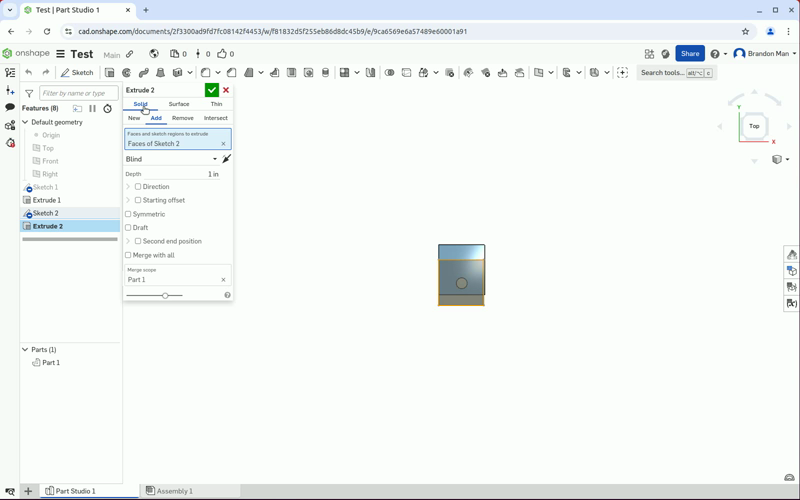
click(143, 106)
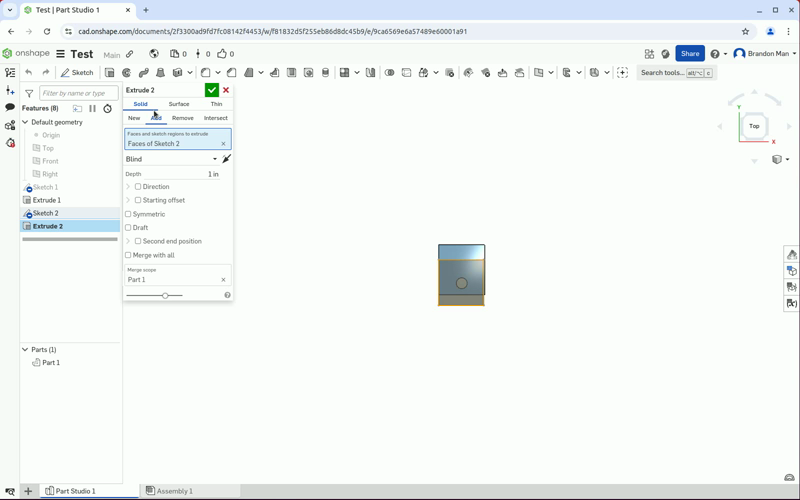
mouse_move(186, 120)
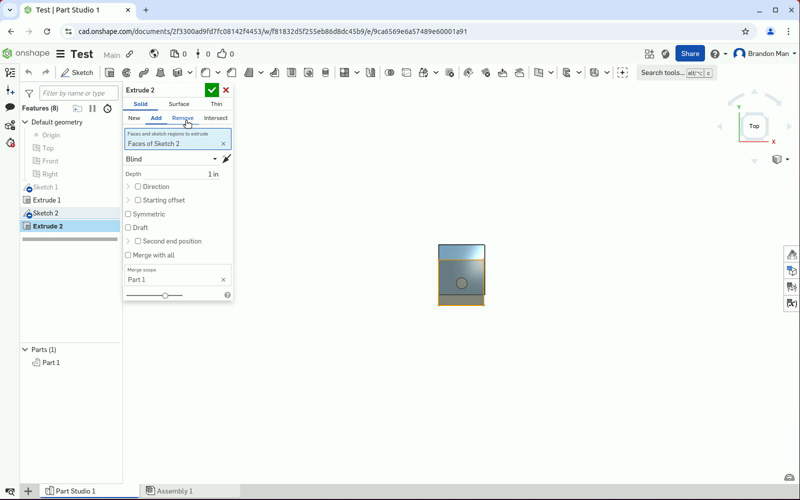
click(186, 120)
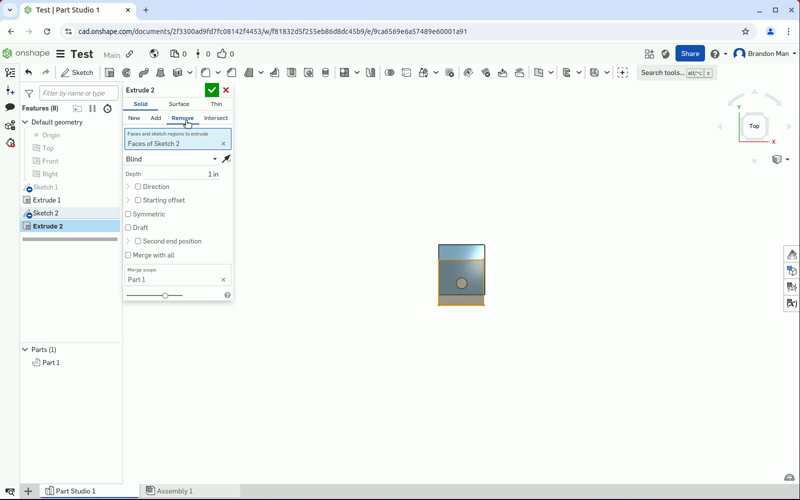
key(tab, 4)
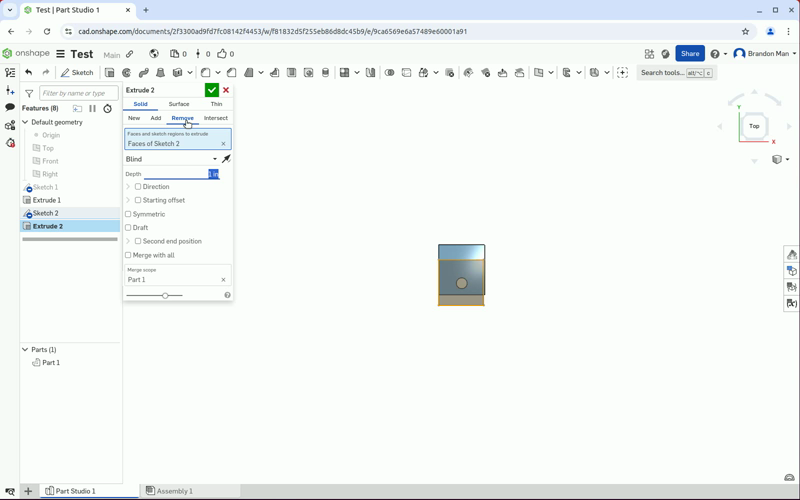
text(3.852)
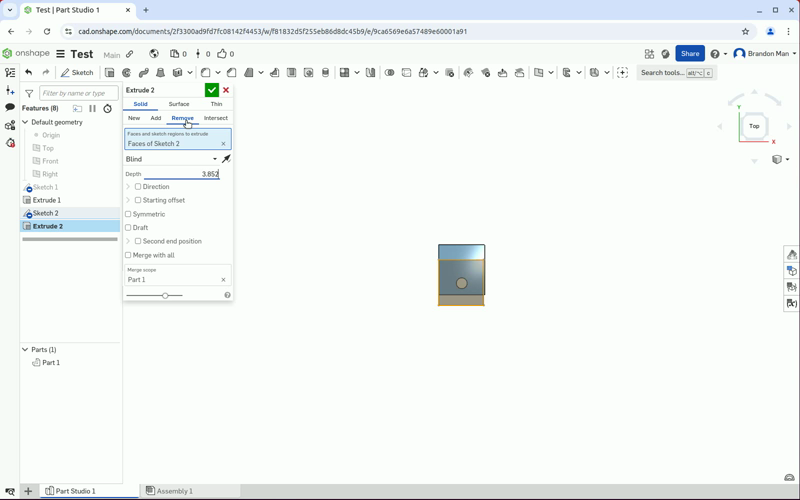
key(tab, 3)
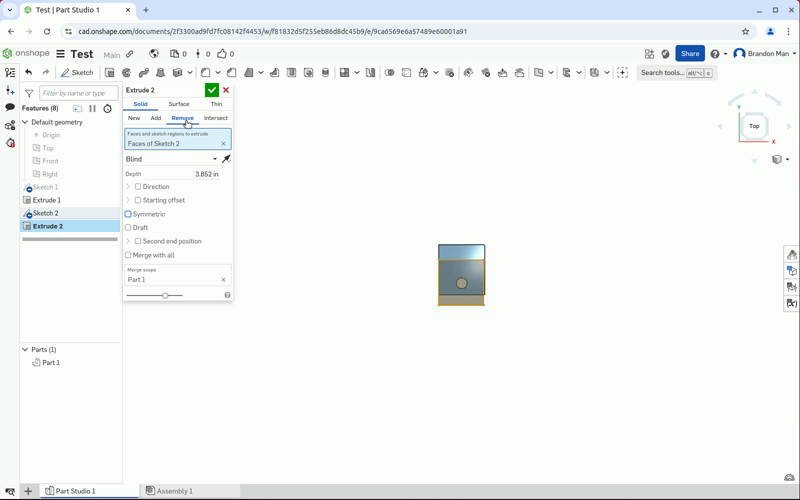
key(space)
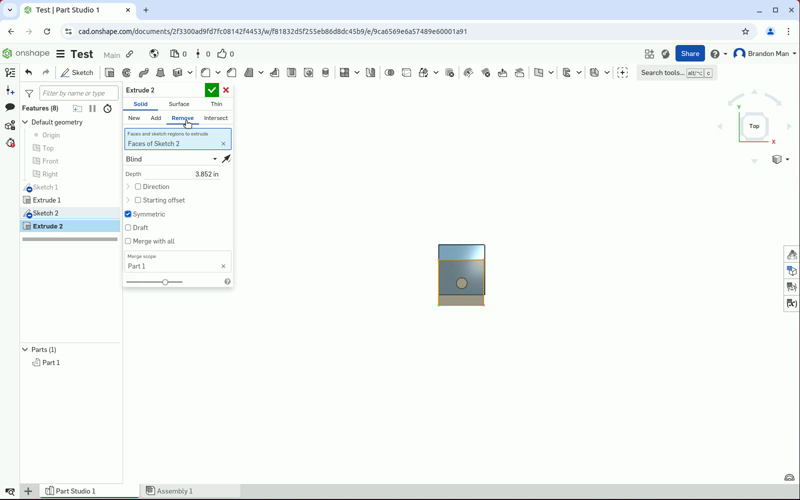
key(tab, 2)
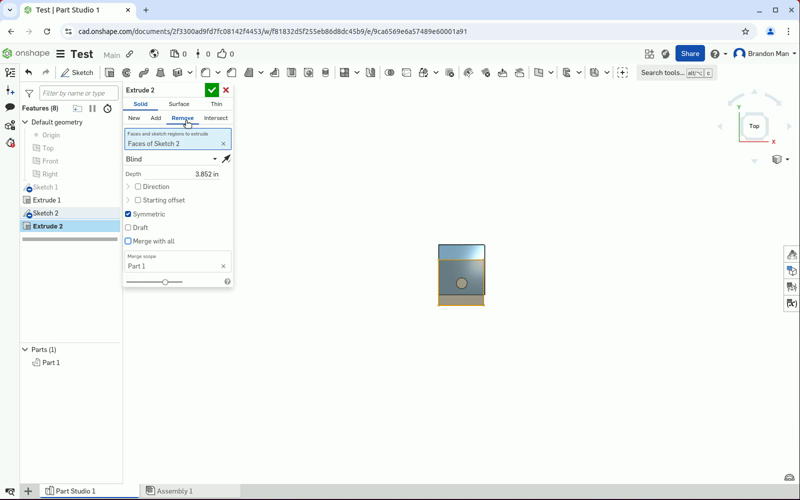
key(space)
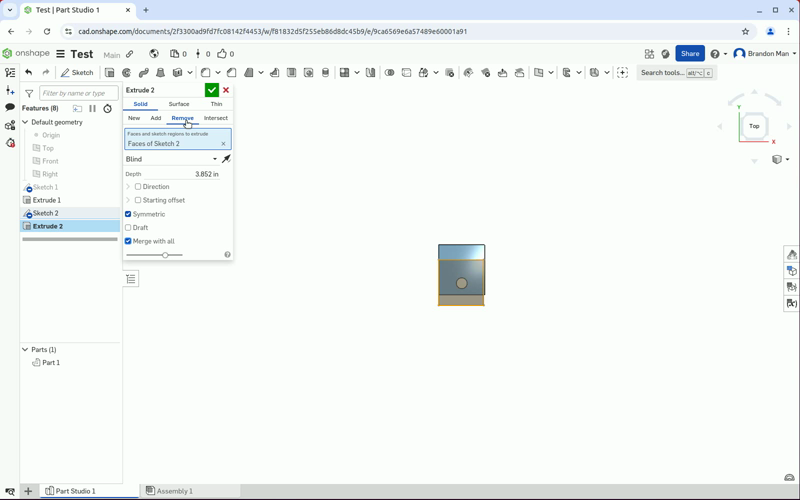
key(enter)
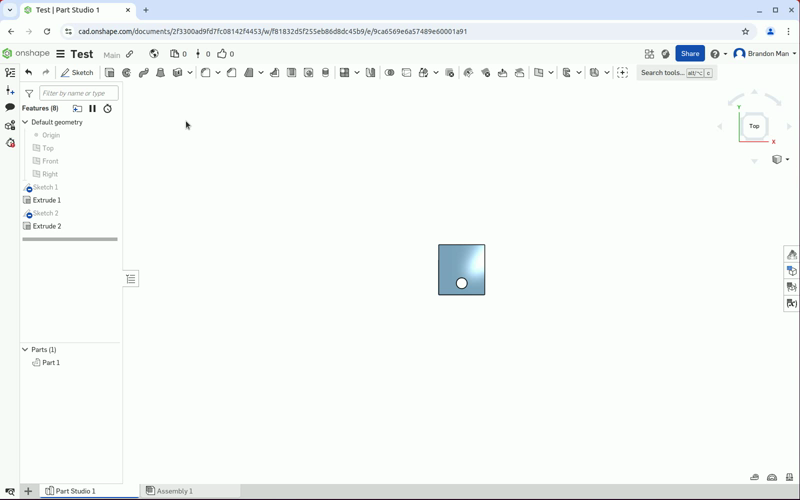
key(shift+h)
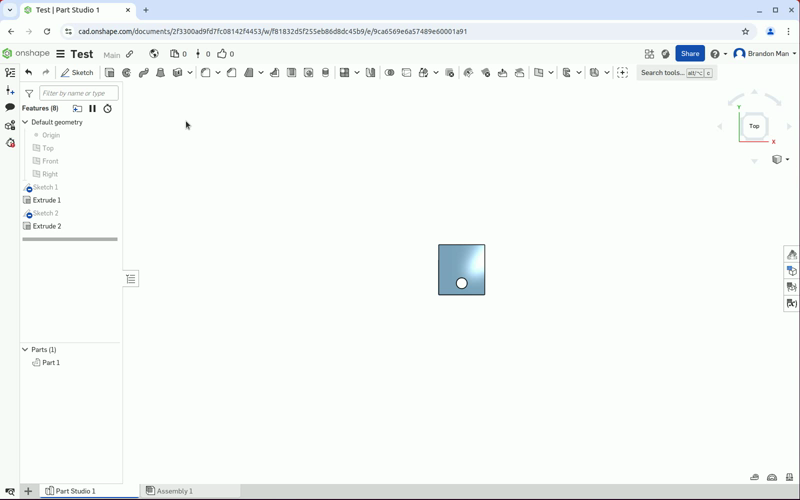
key(shift+h)
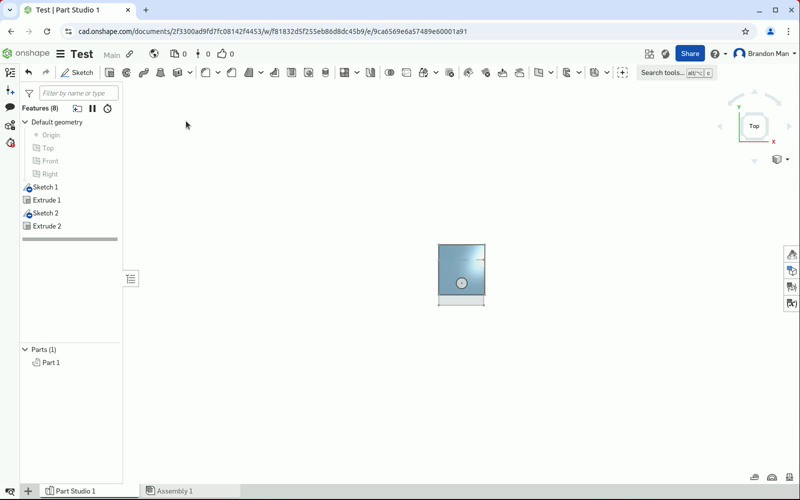
key(shift+7)
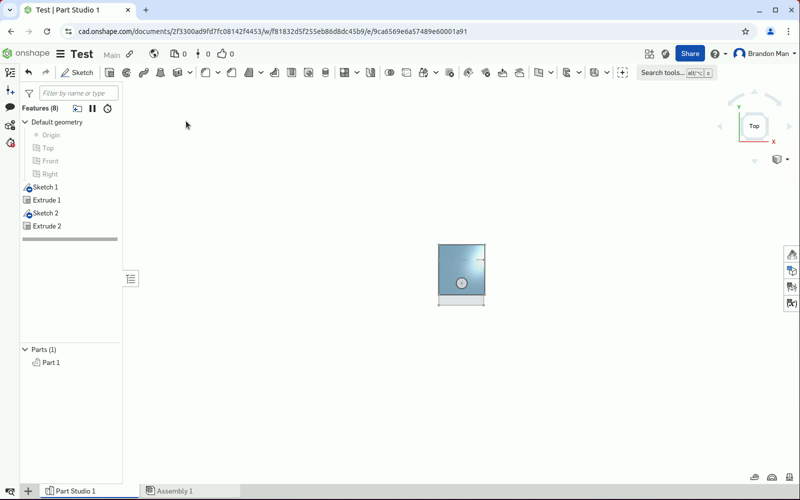
key(up, 3)
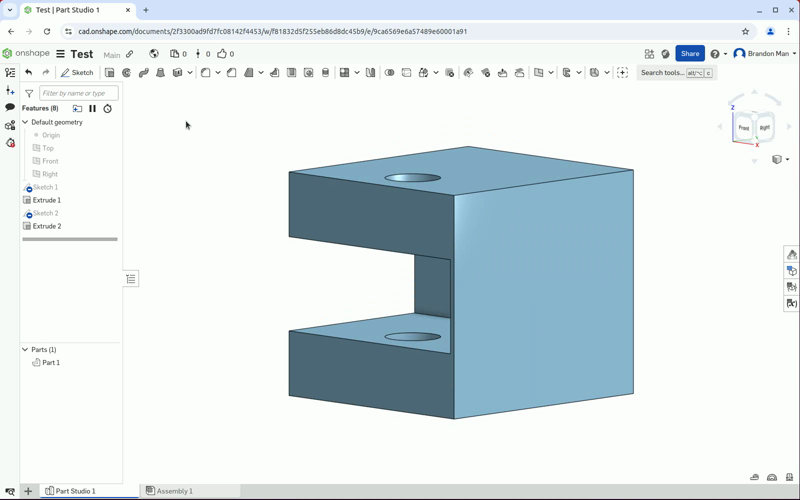
key(left, 3)
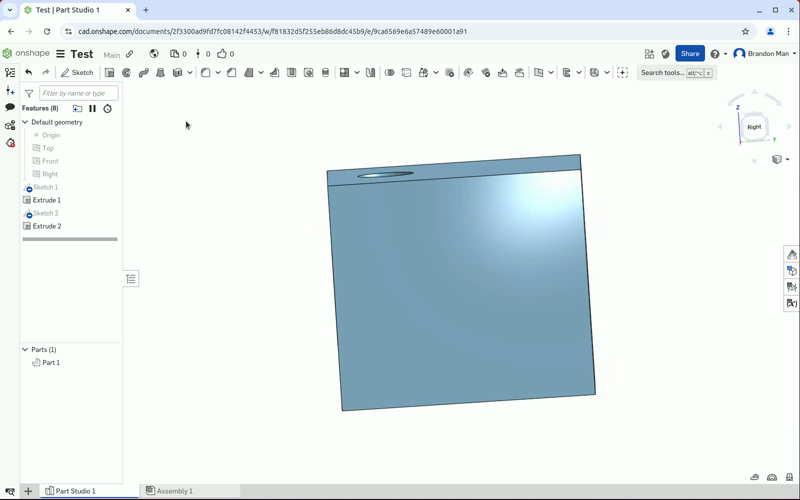
key(right, 3)
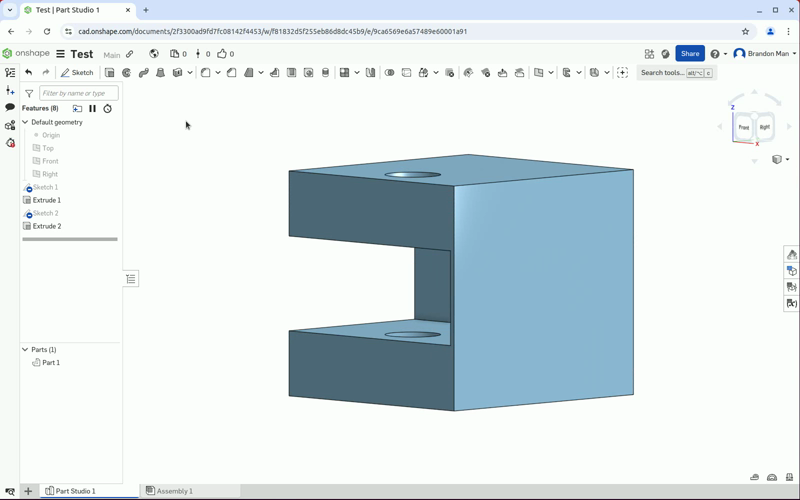
key(down, 3)
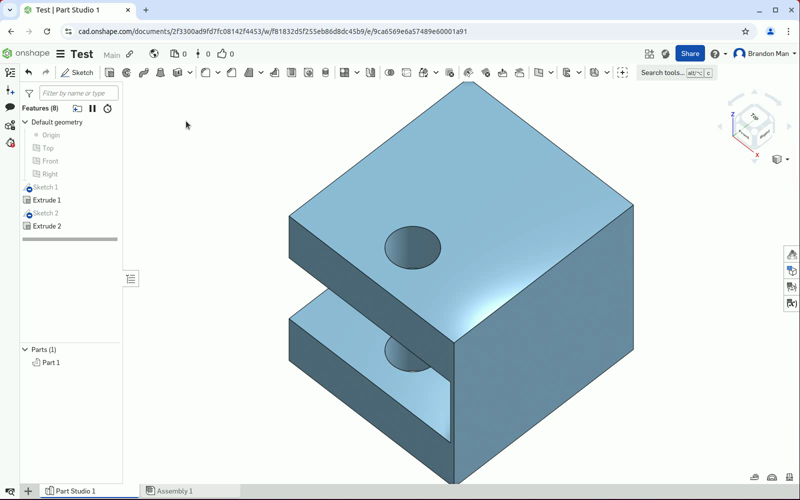
mouse_move(73, 189)
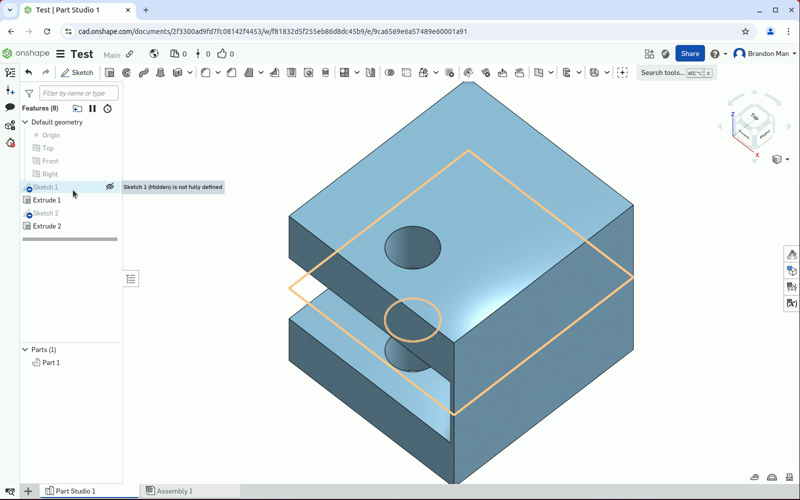
click(73, 189)